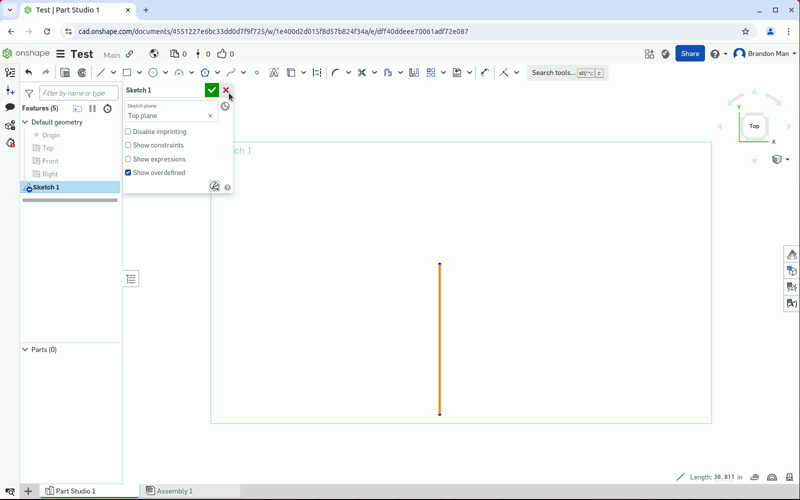
key(shift+h)
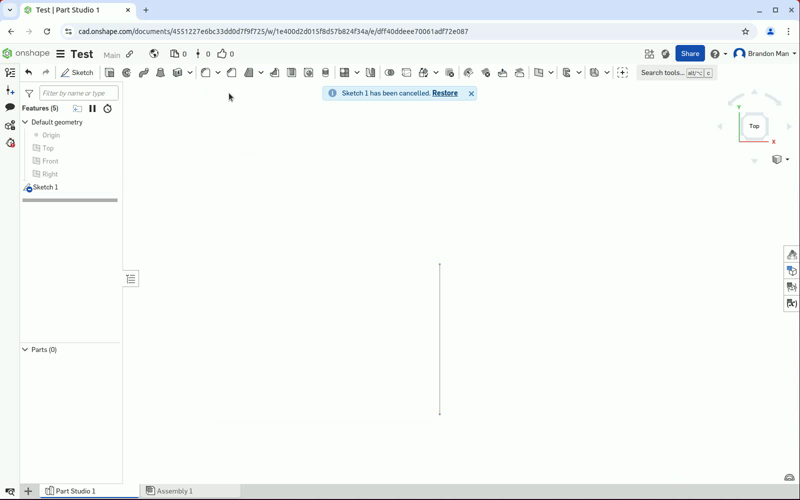
key(shift+s)
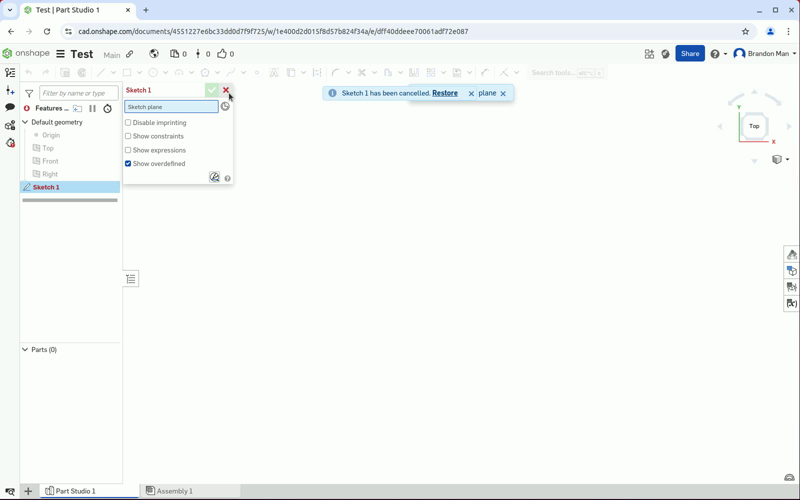
mouse_move(73, 150)
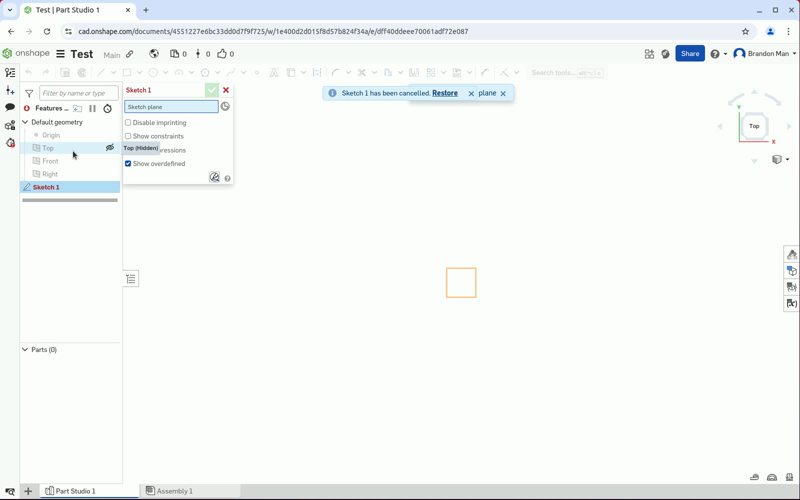
click(73, 150)
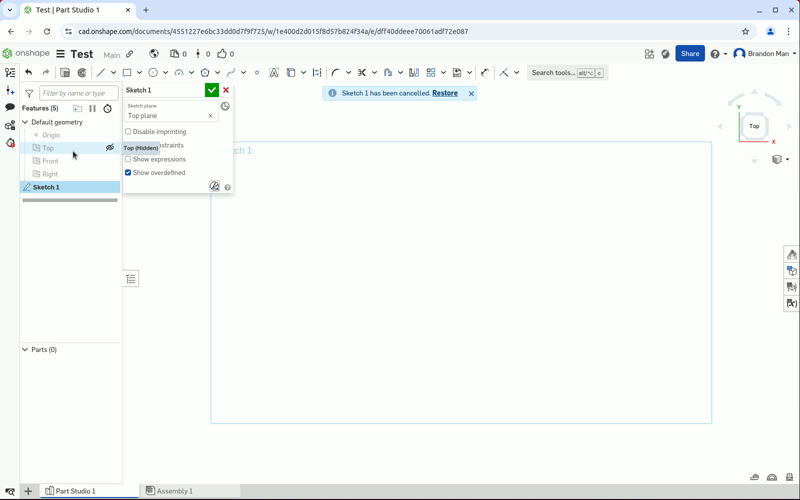
mouse_move(73, 352)
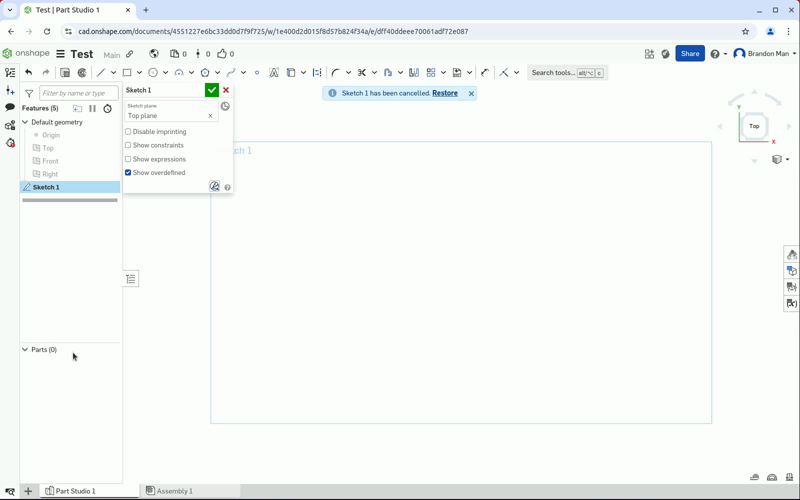
key(y)
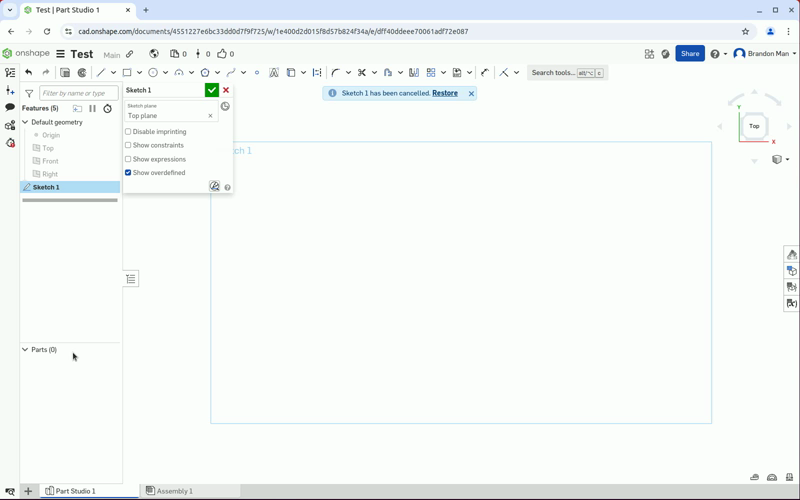
key(l)
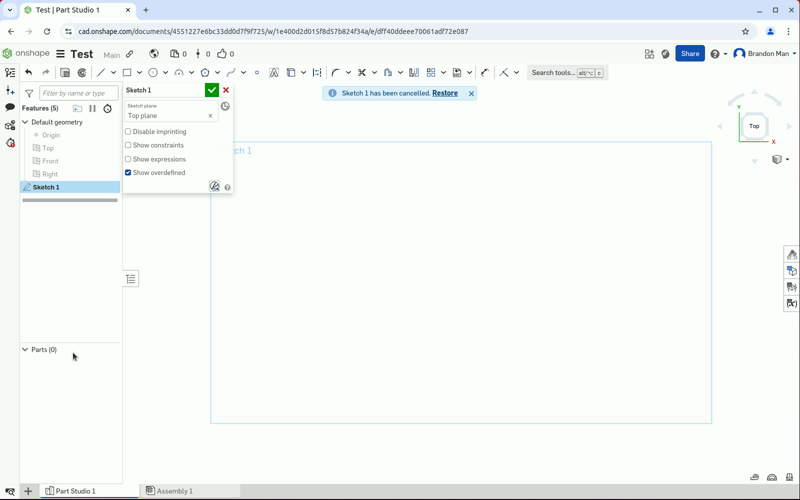
key_down(shift)
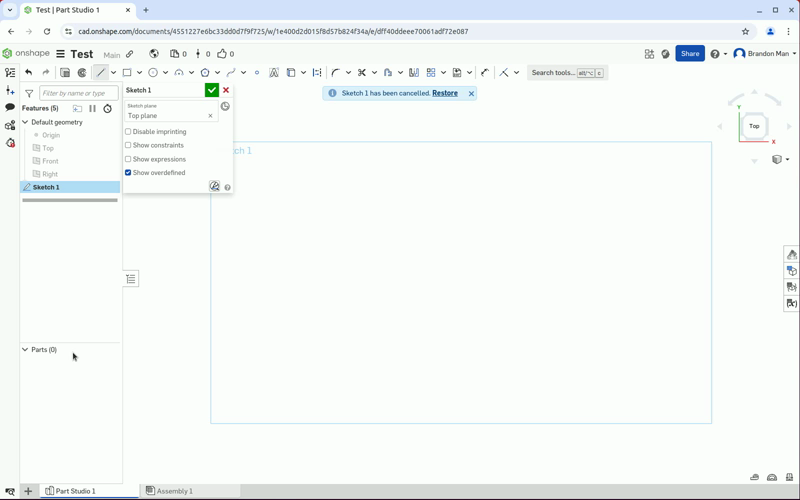
mouse_move(460, 207)
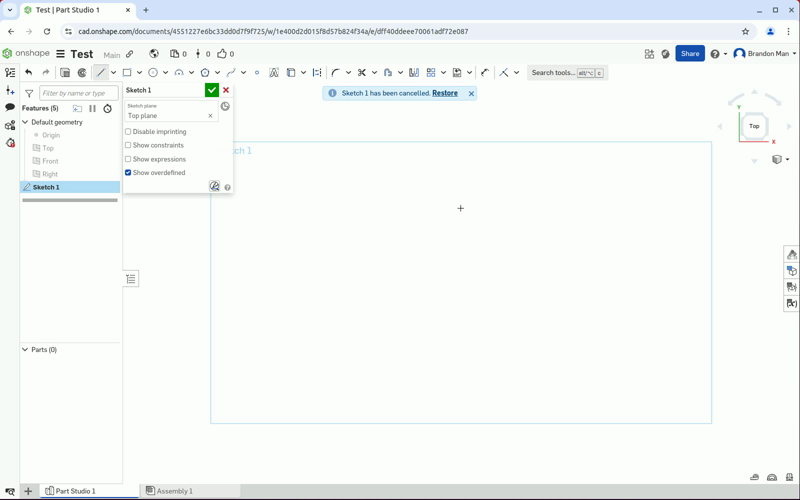
click(460, 207)
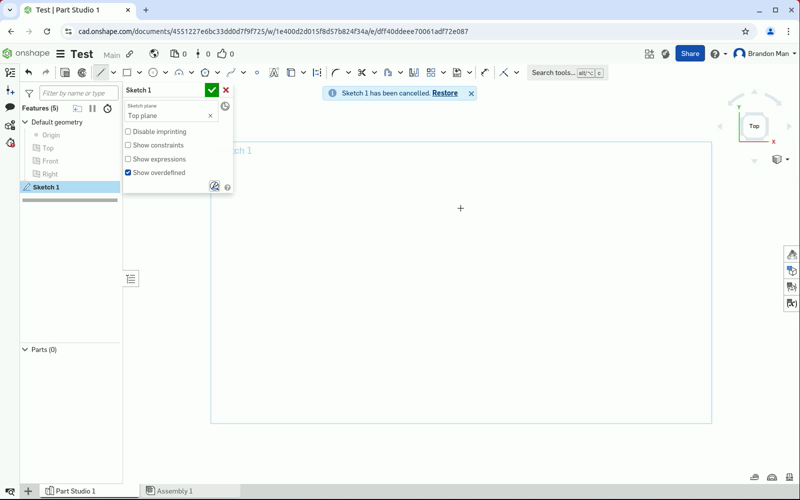
key_up(shift)
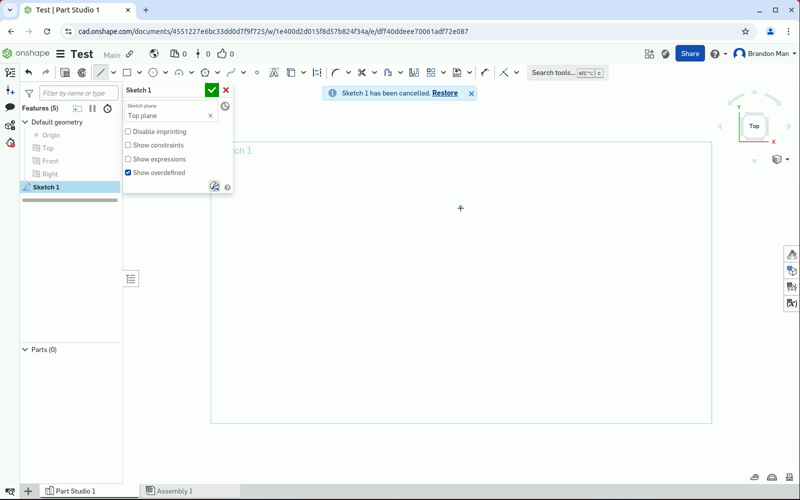
key_down(shift)
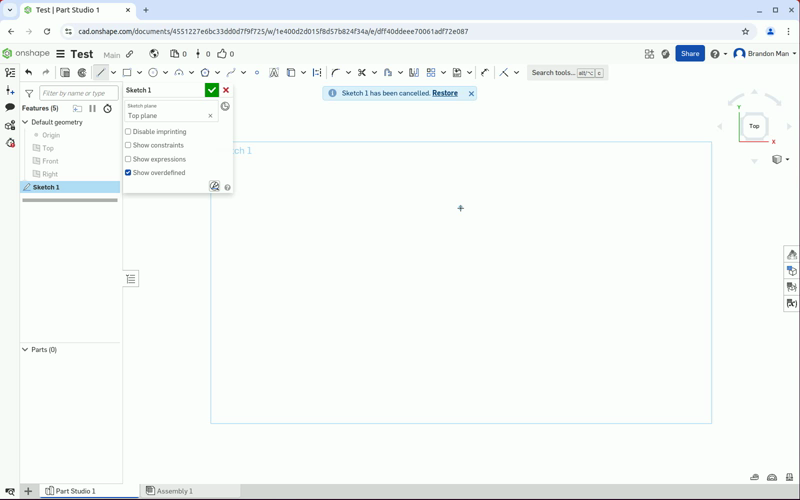
mouse_move(535, 282)
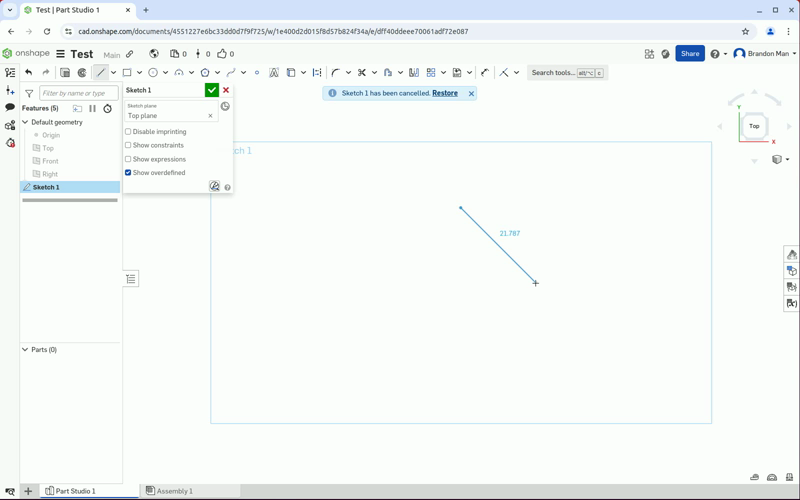
click(535, 282)
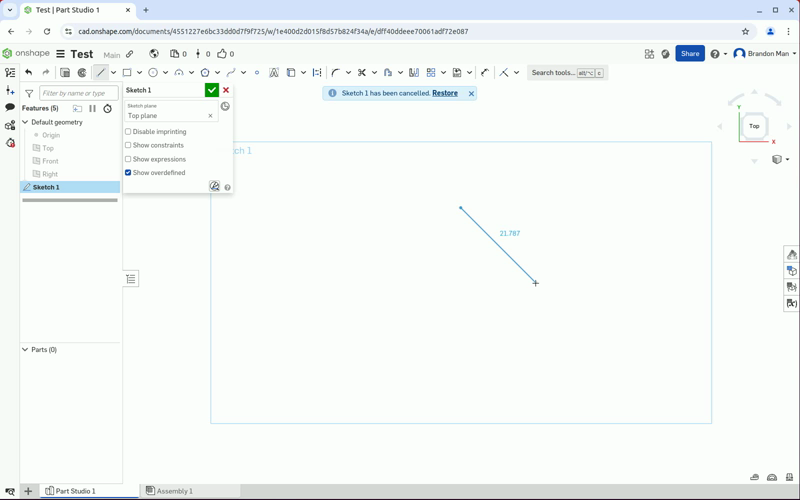
key_up(shift)
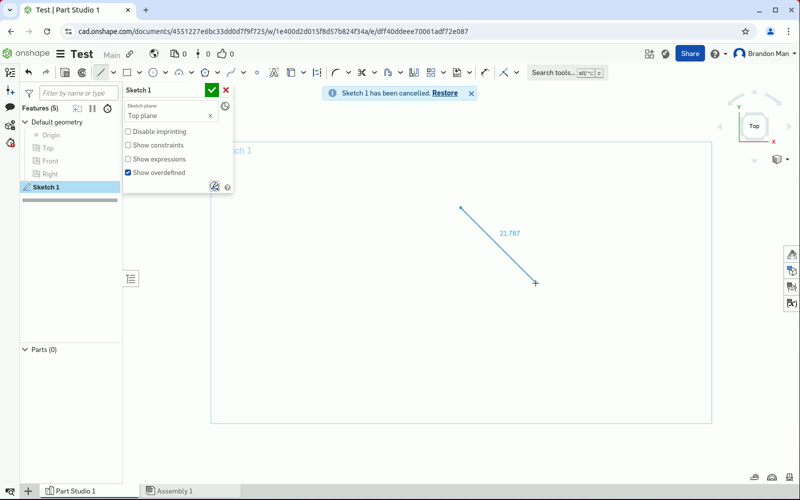
key_down(shift)
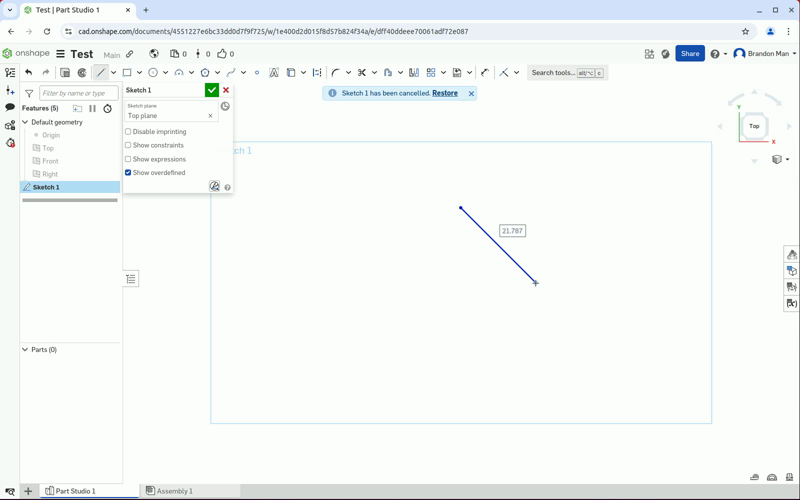
mouse_move(565, 282)
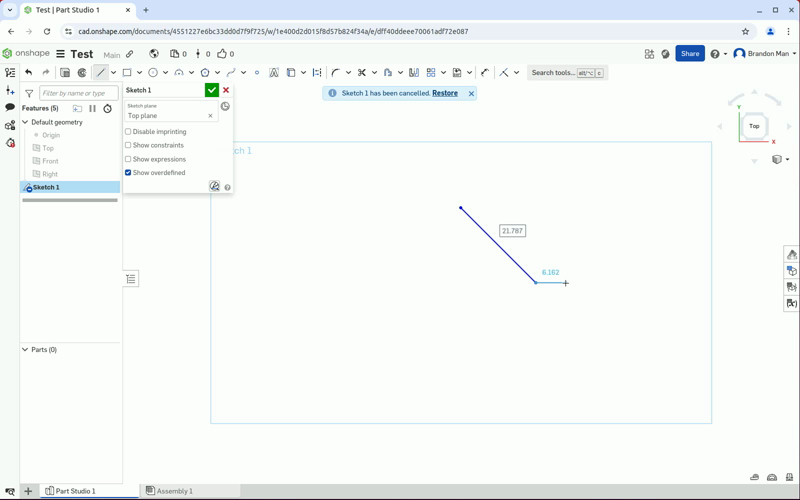
mouse_move(573, 282)
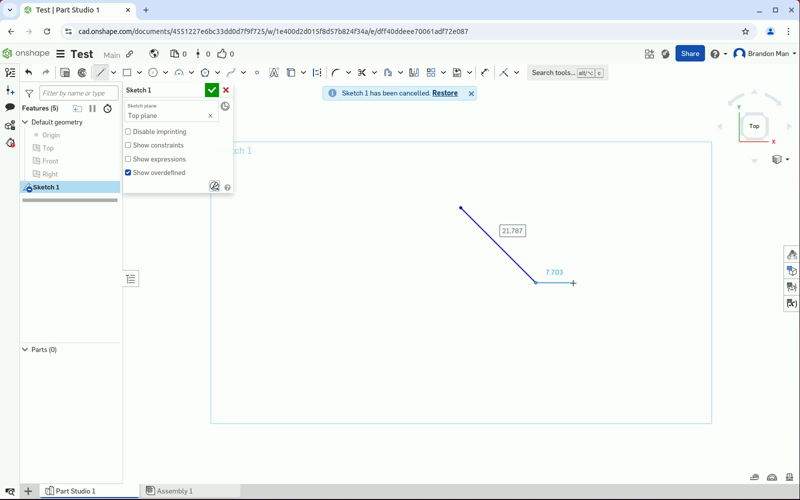
click(573, 282)
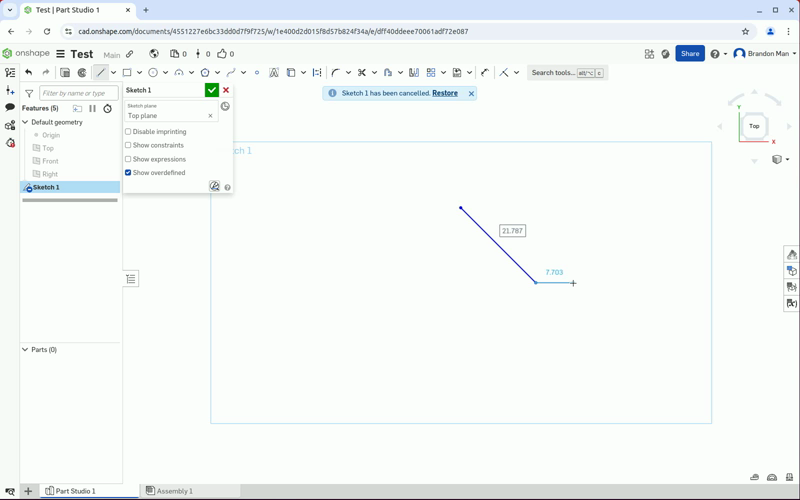
key_up(shift)
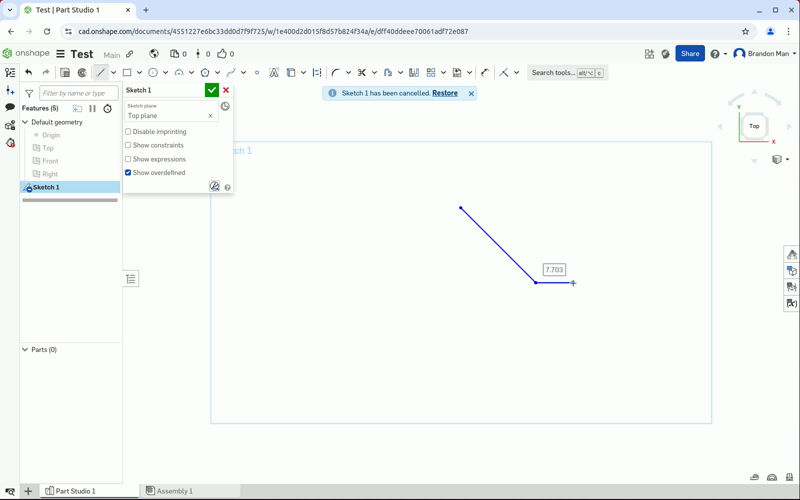
key_down(shift)
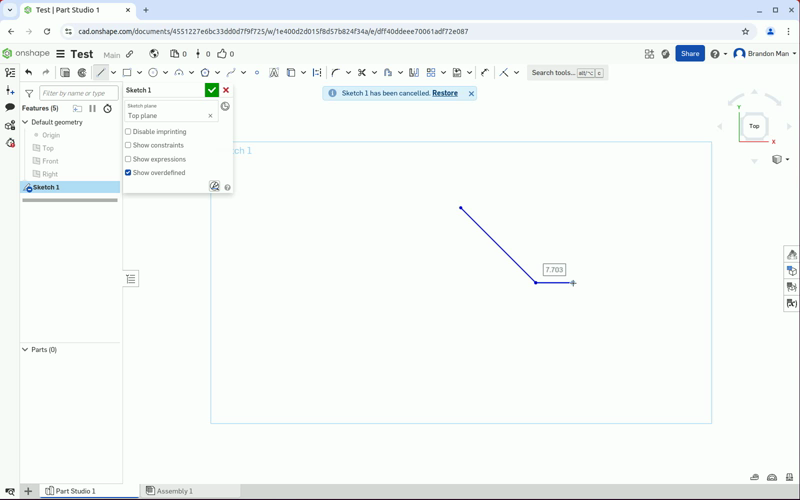
mouse_move(589, 282)
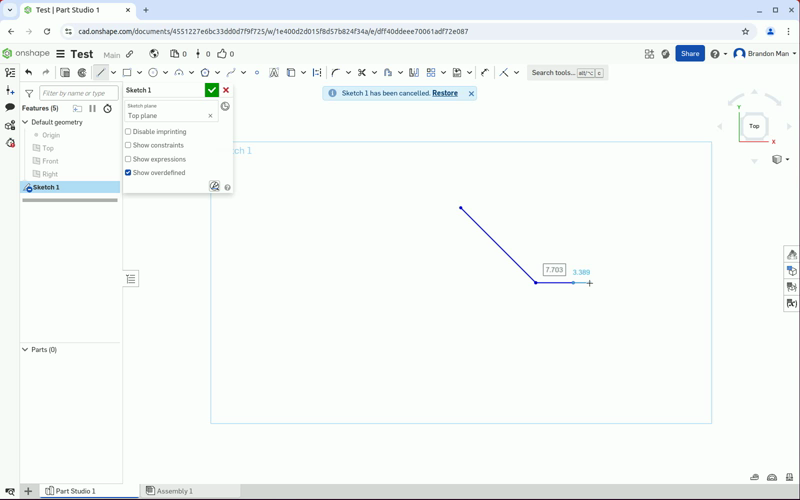
mouse_move(573, 264)
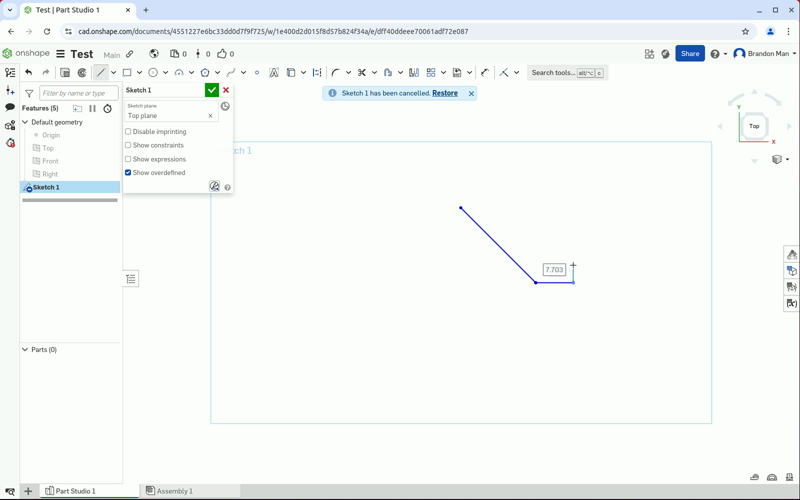
click(573, 264)
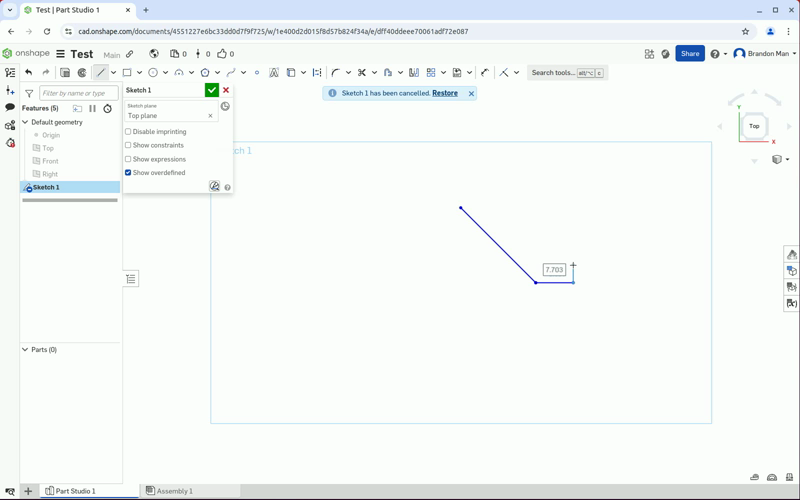
key_up(shift)
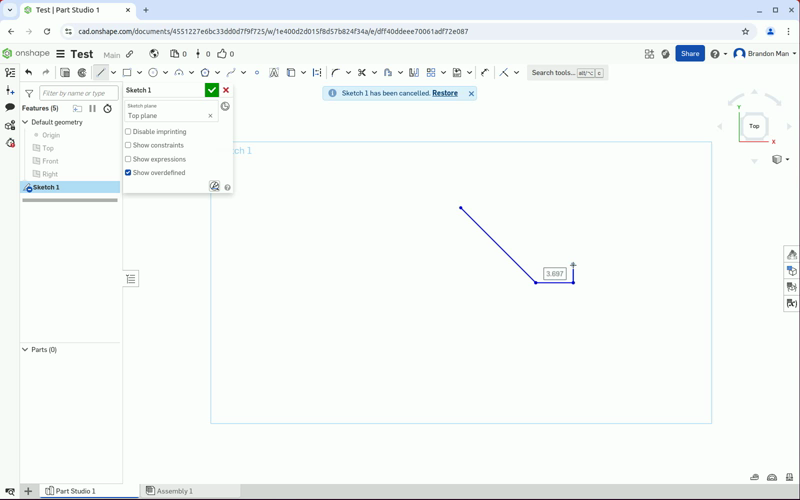
key_down(shift)
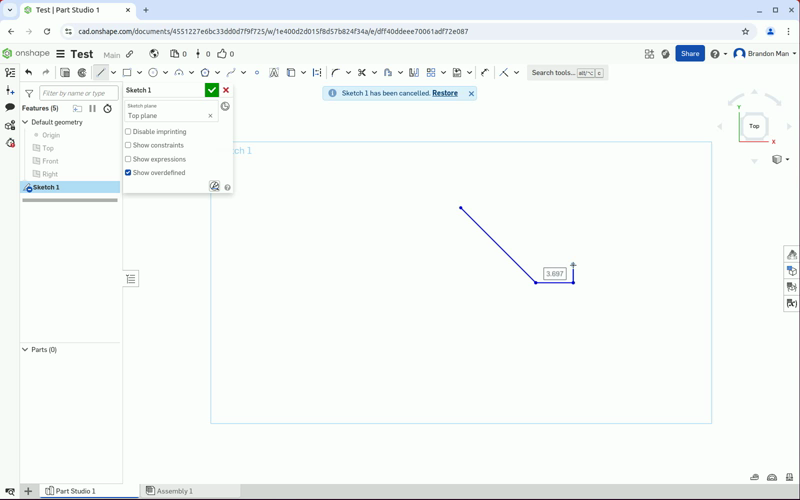
mouse_move(517, 207)
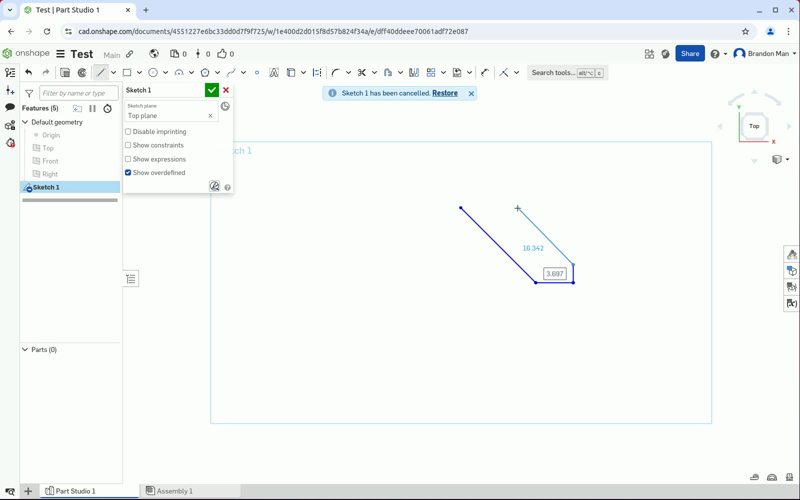
click(517, 207)
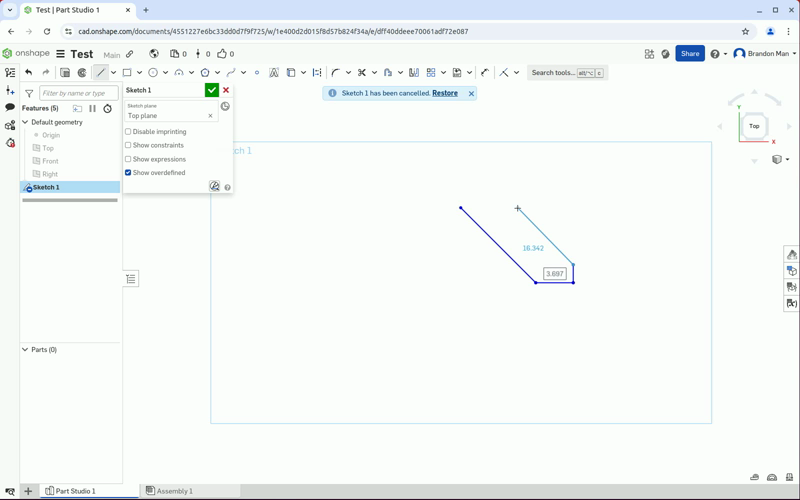
key_up(shift)
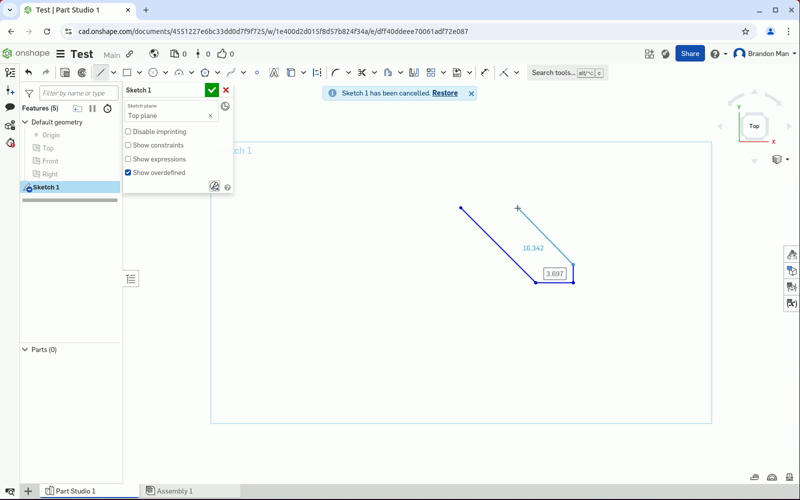
mouse_move(547, 207)
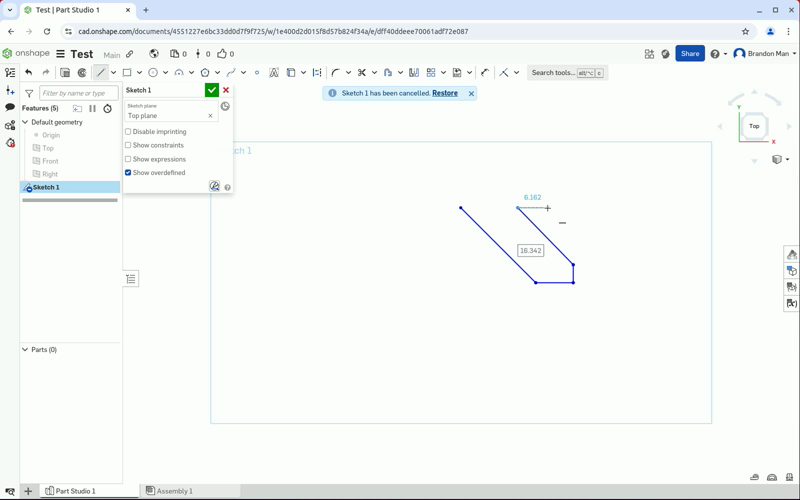
key_down(shift)
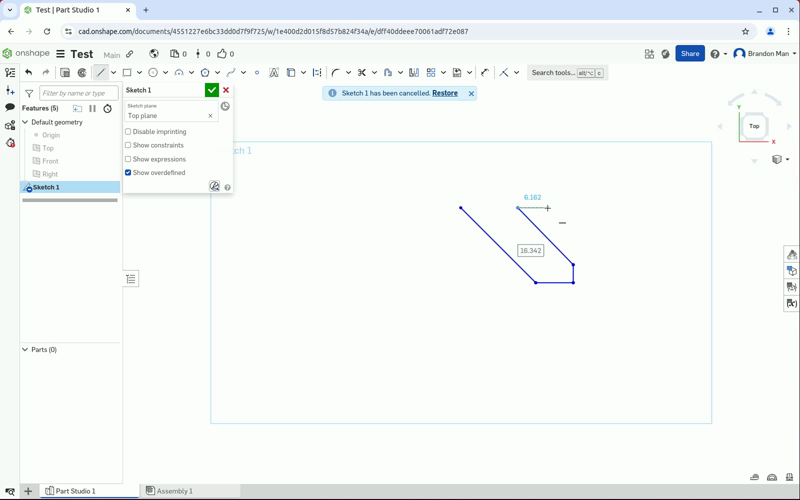
mouse_move(460, 207)
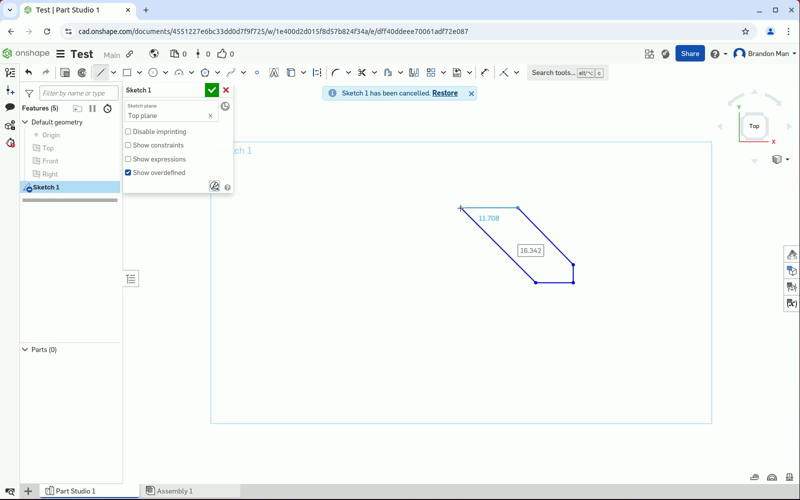
key_up(shift)
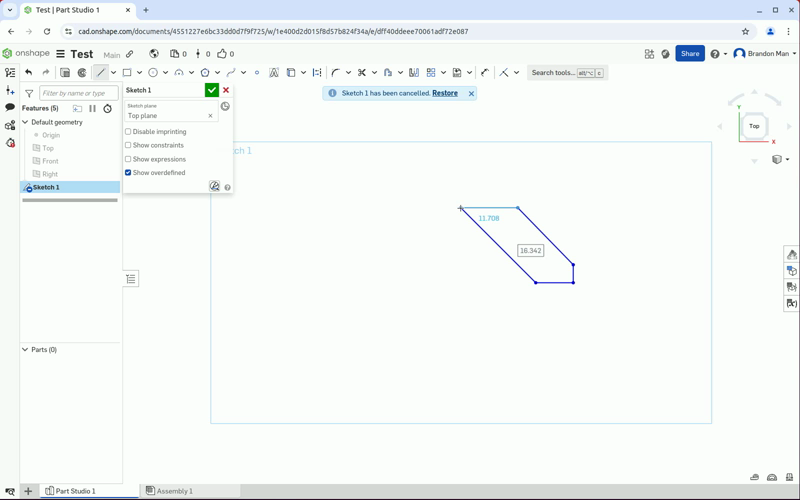
click(460, 207)
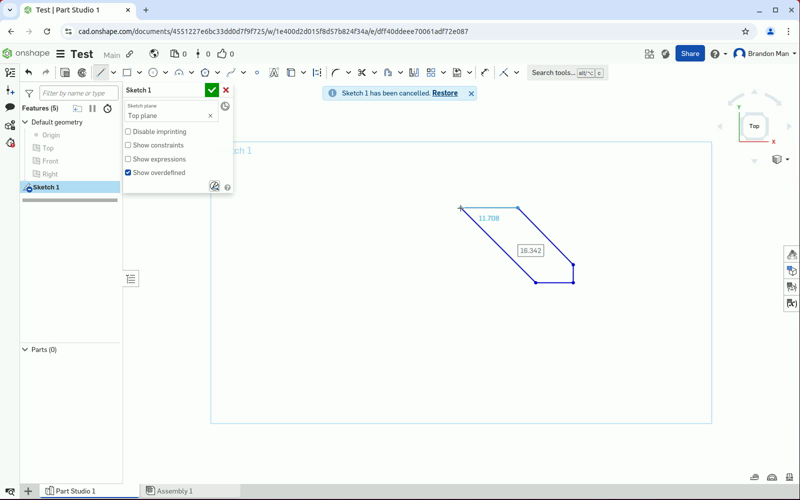
key(esc)
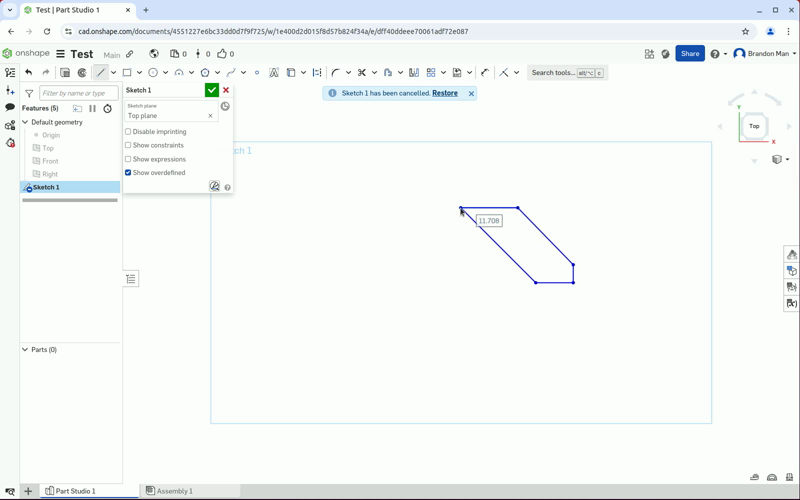
mouse_move(515, 236)
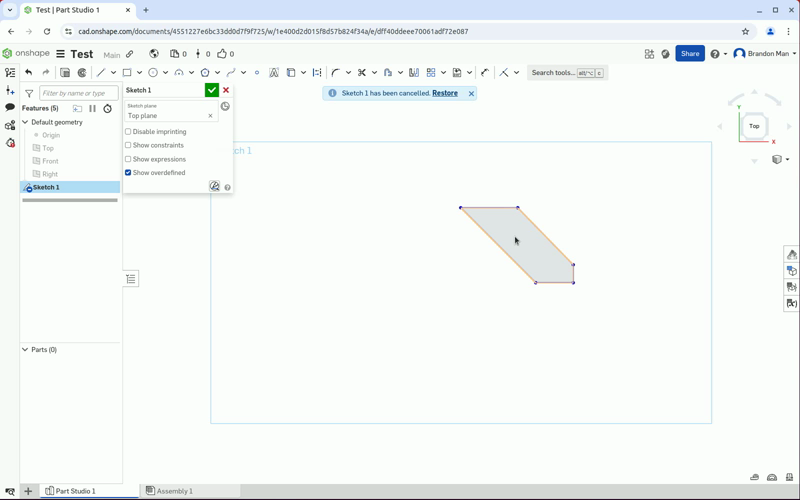
click(515, 236)
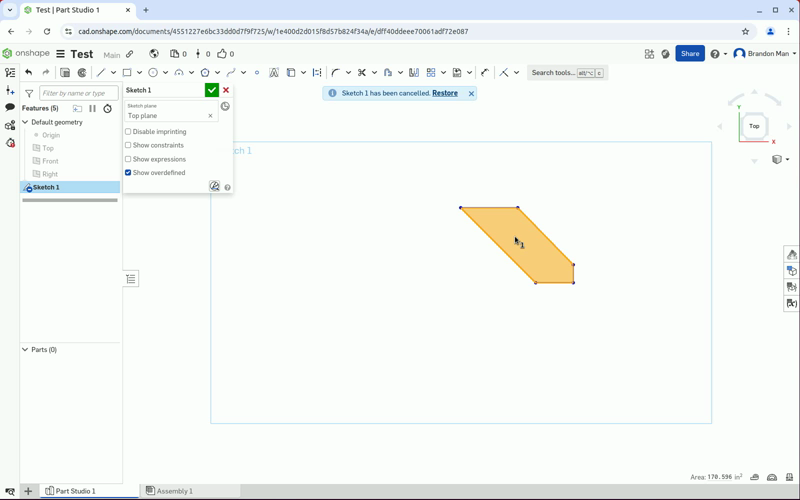
mouse_move(73, 352)
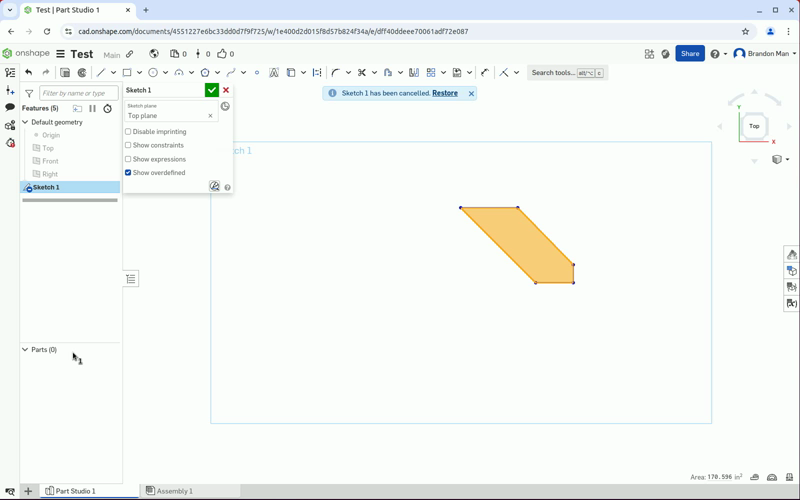
key(shift+y)
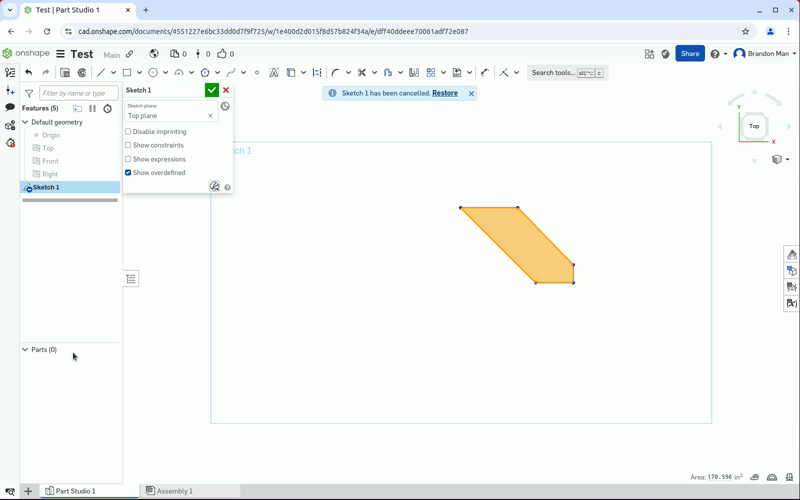
key(shift+e)
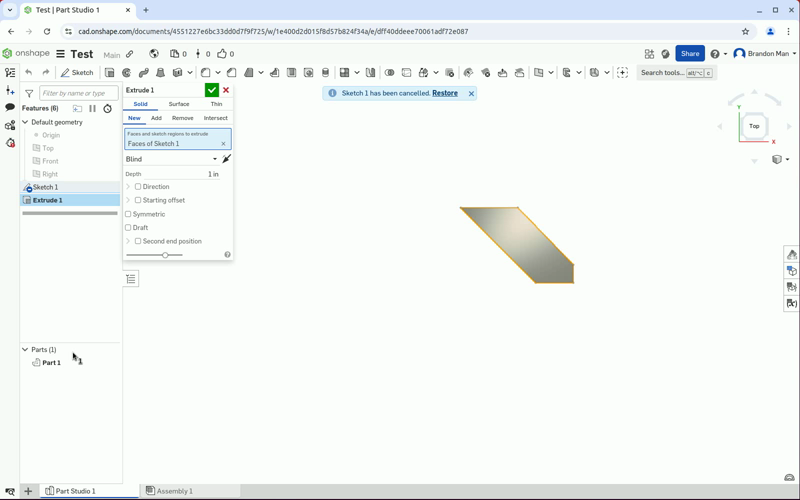
mouse_move(143, 106)
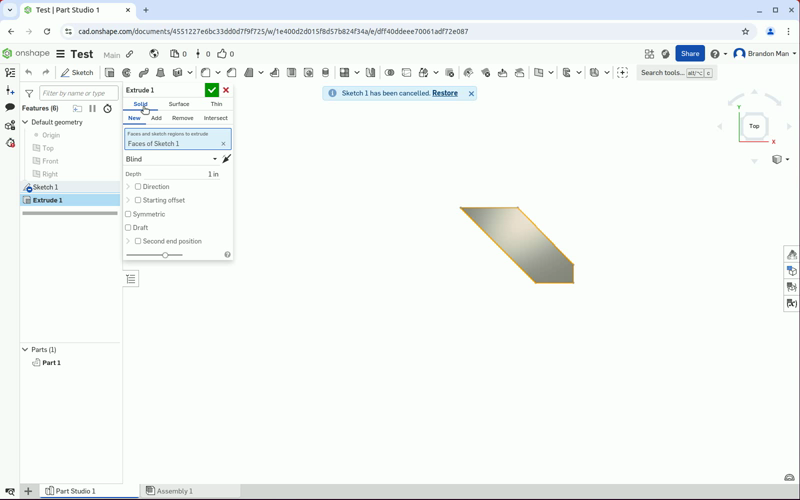
click(143, 106)
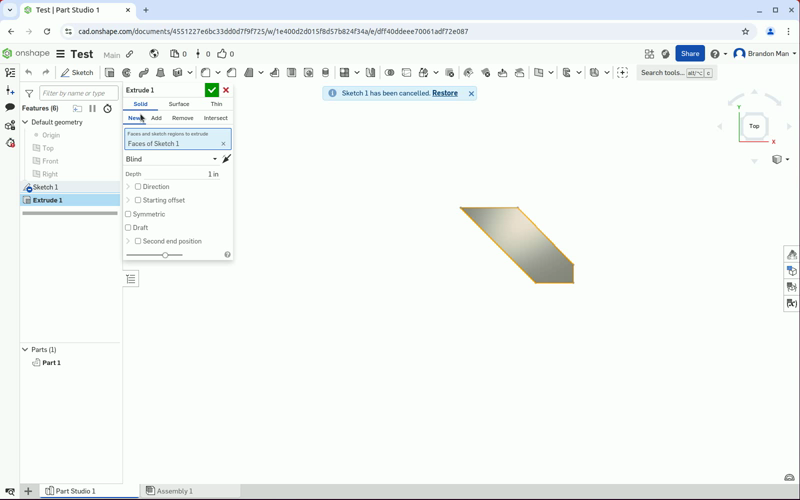
mouse_move(137, 120)
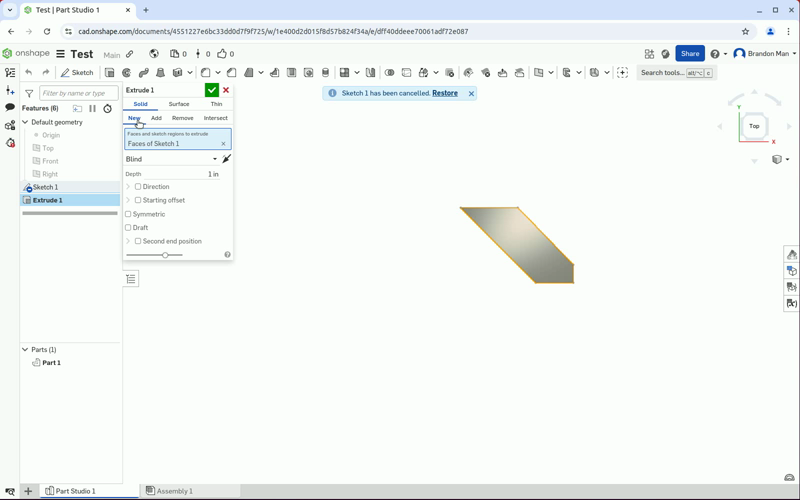
click(137, 120)
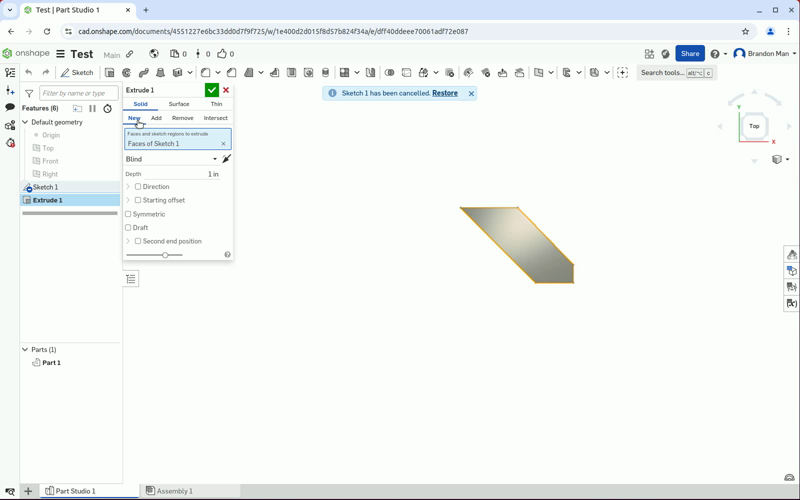
key(tab, 4)
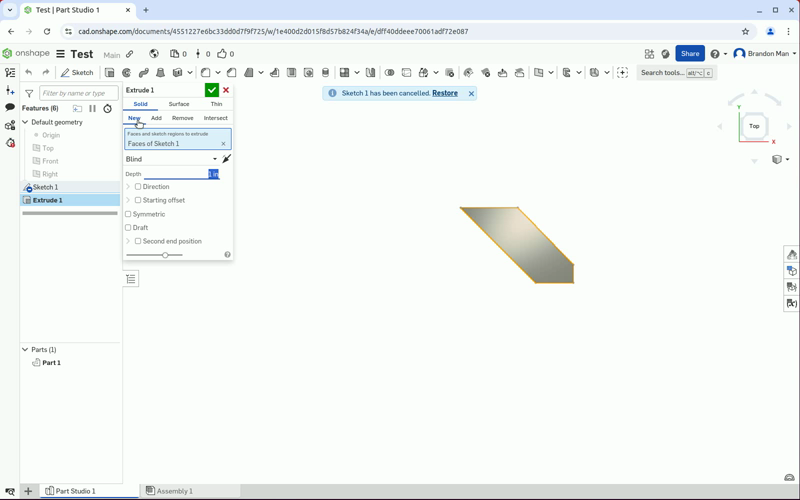
text(7.703)
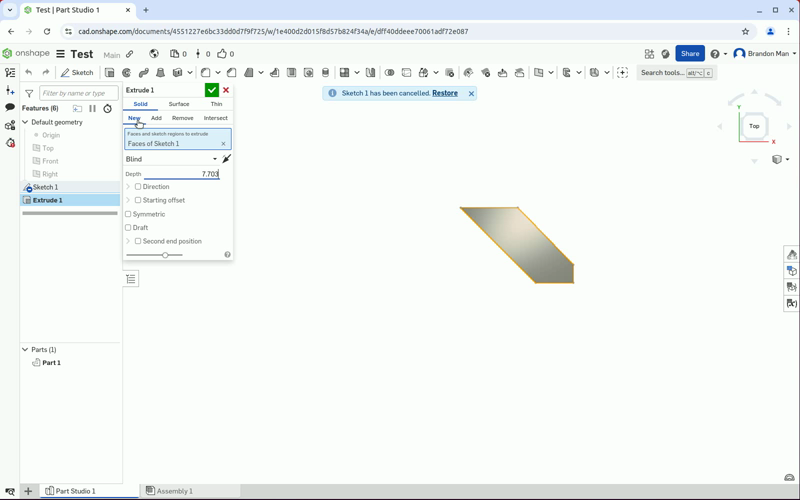
key(enter)
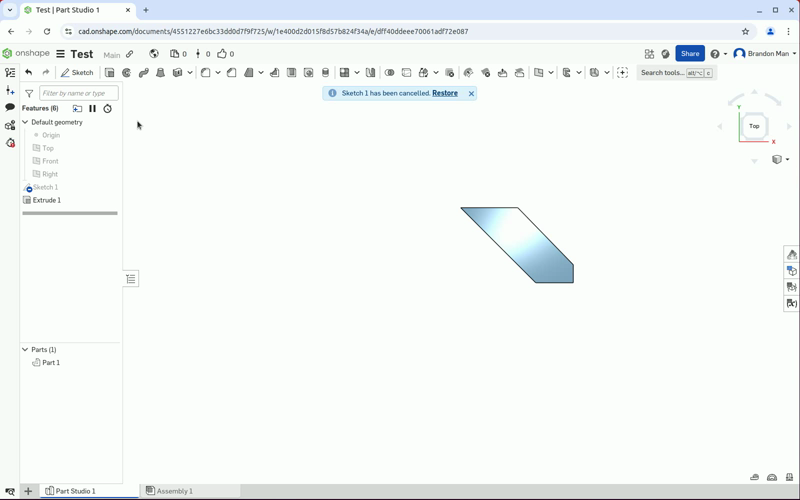
key(shift+h)
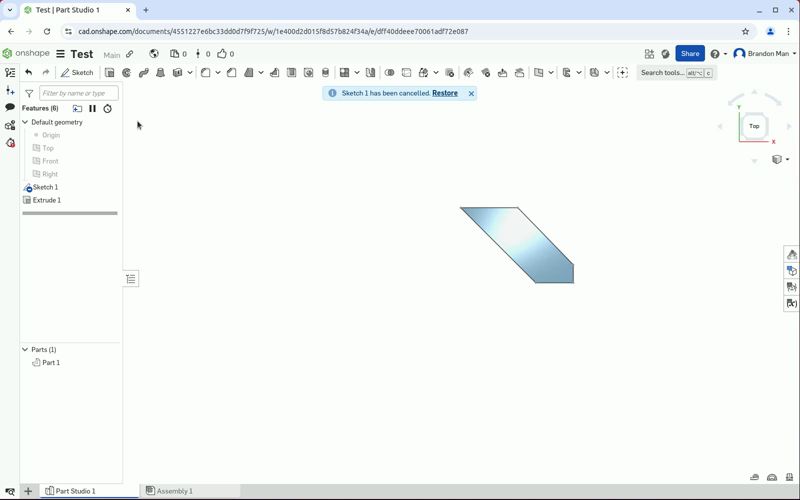
key(shift+h)
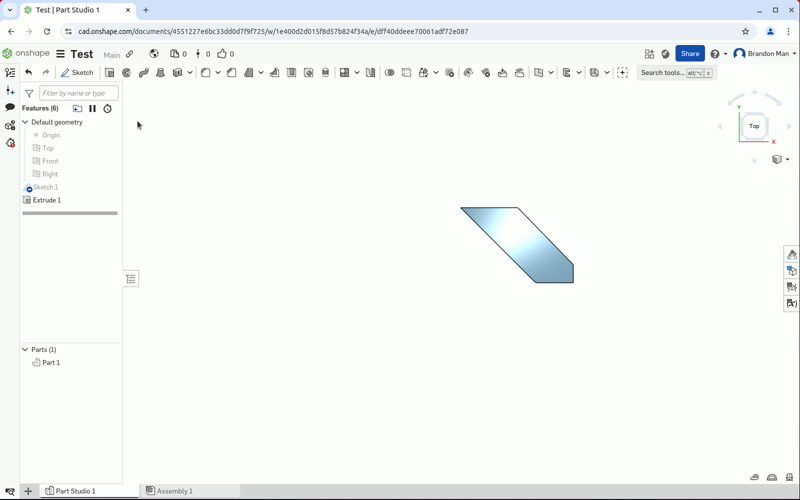
mouse_move(73, 189)
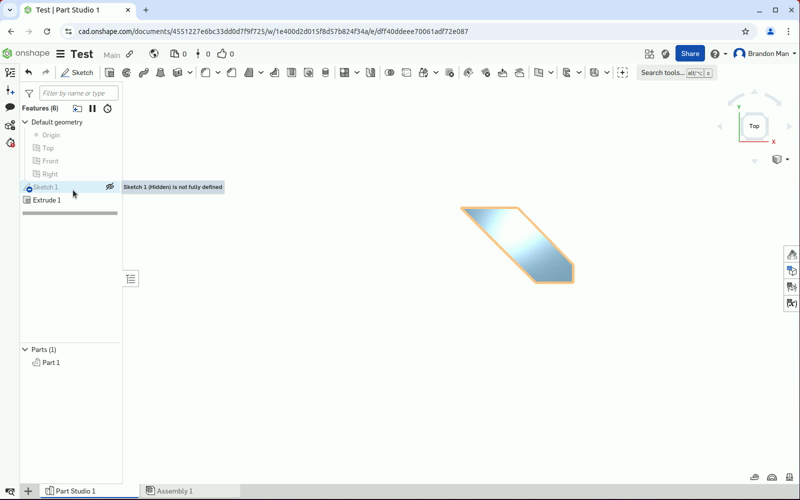
click(73, 189)
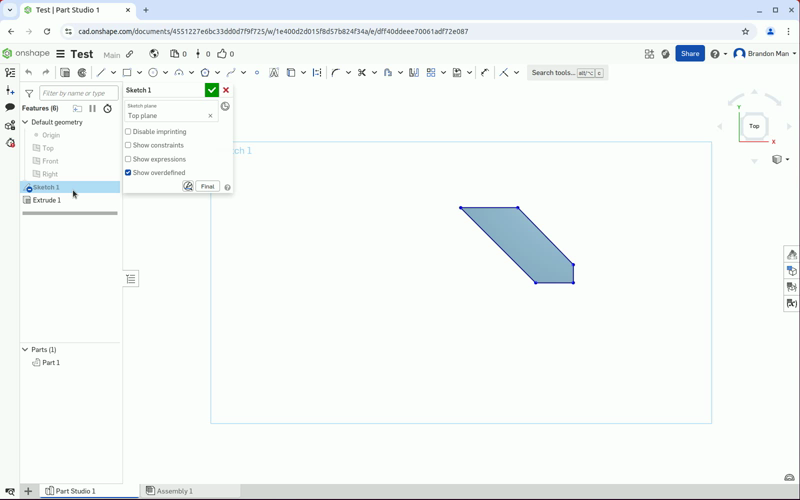
mouse_move(229, 92)
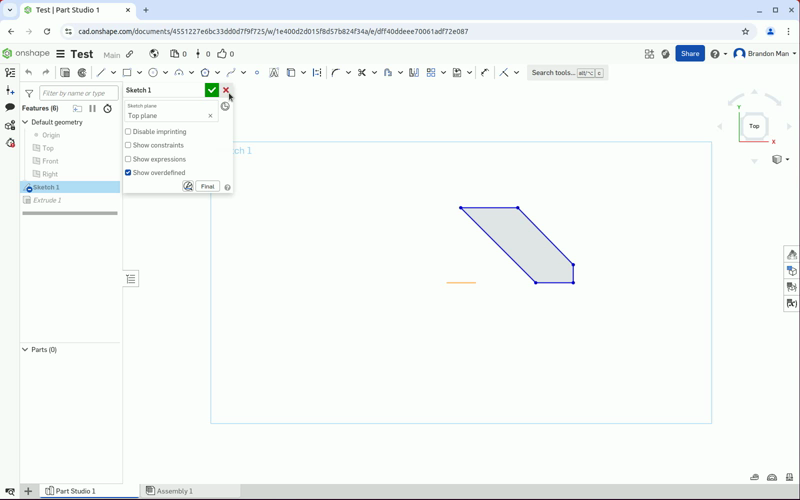
click(229, 92)
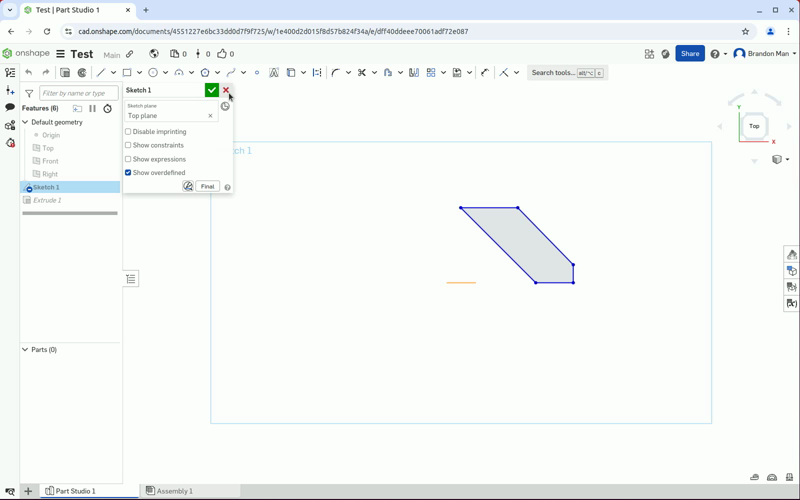
key(shift+s)
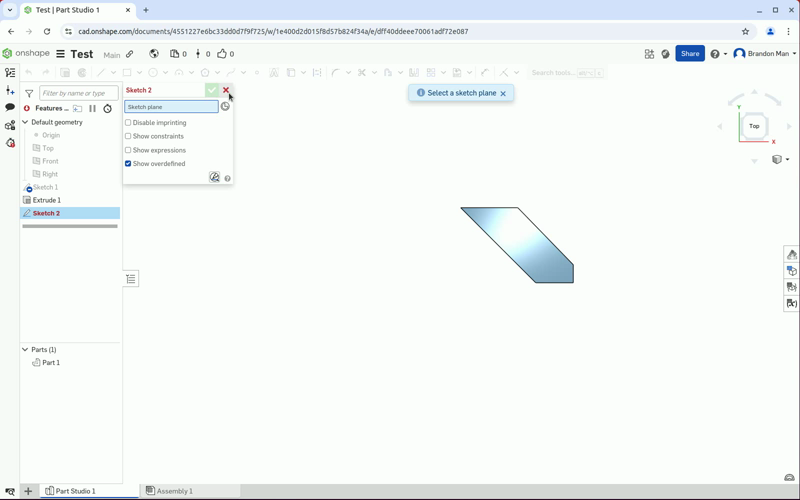
mouse_move(73, 150)
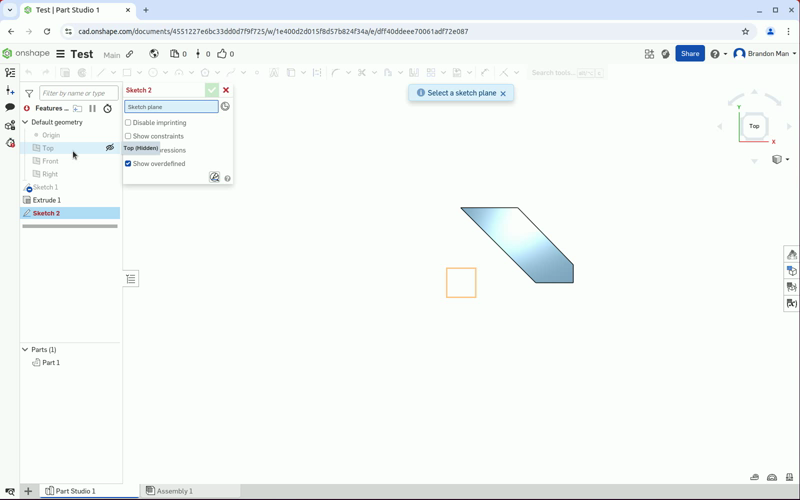
click(73, 150)
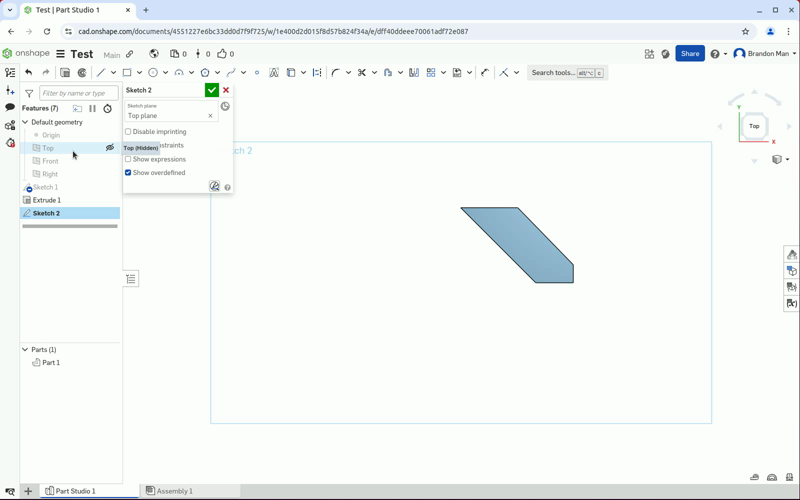
mouse_move(73, 352)
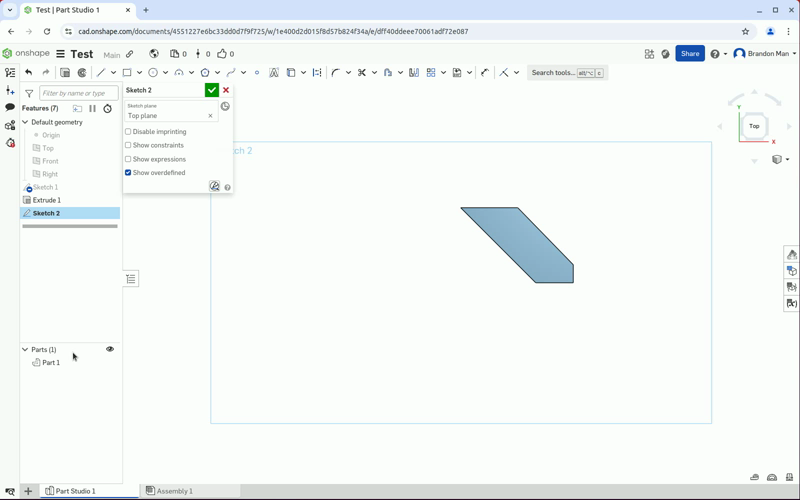
key(y)
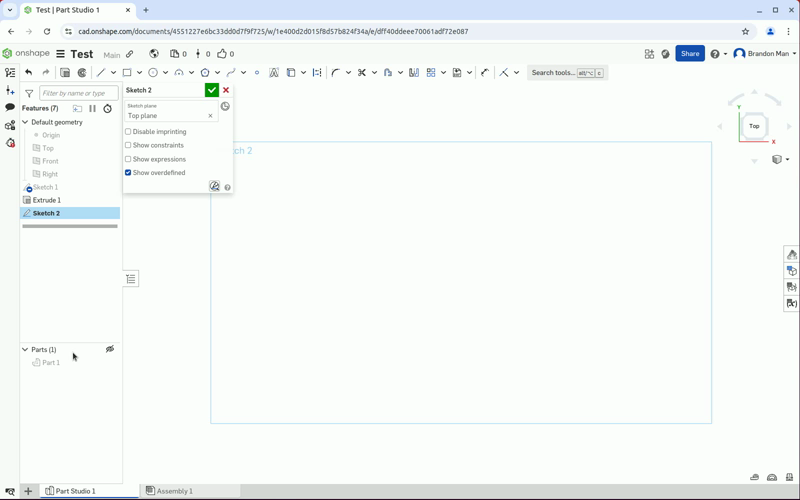
key(l)
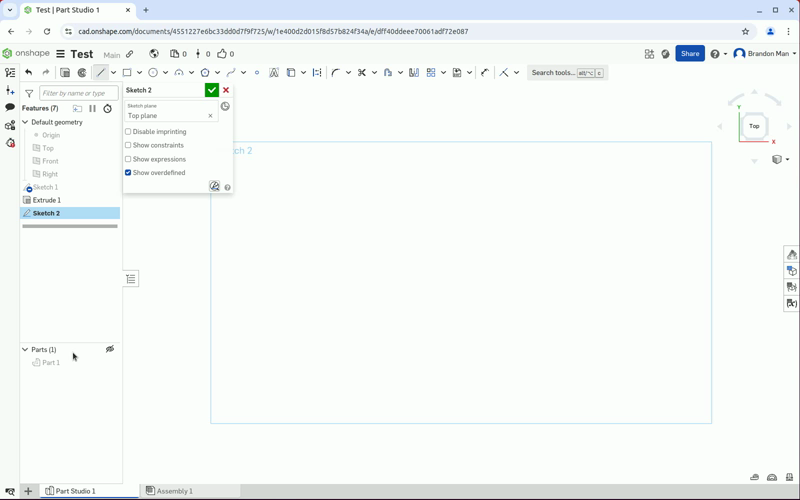
key_down(shift)
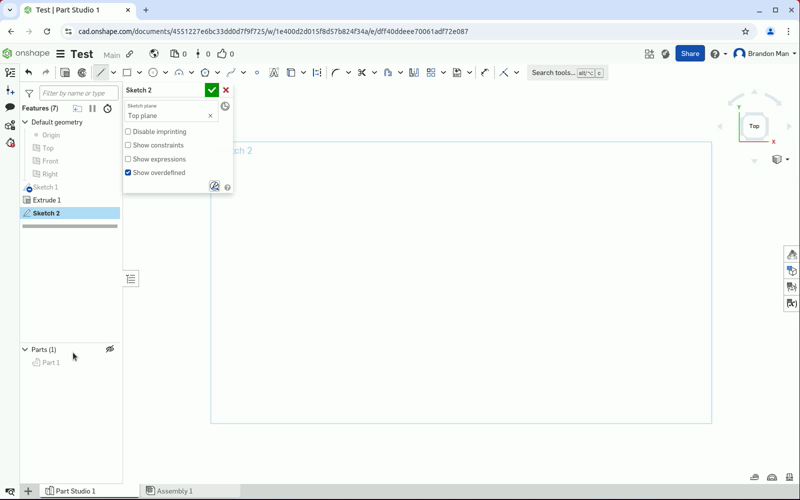
mouse_move(460, 282)
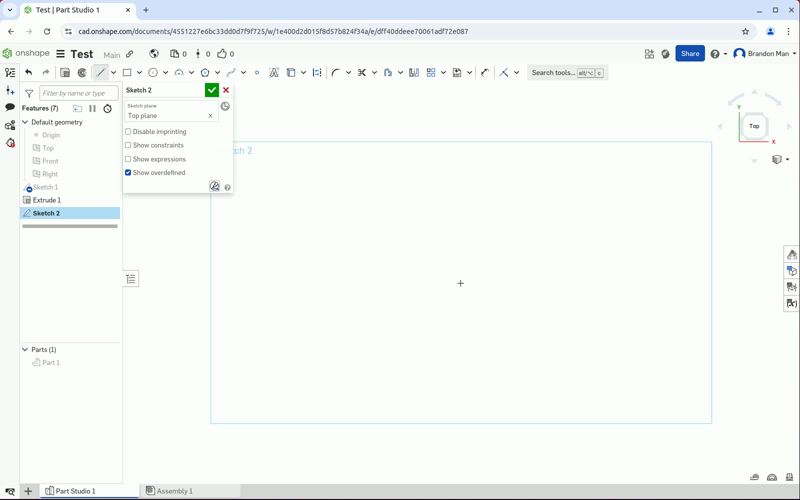
click(460, 282)
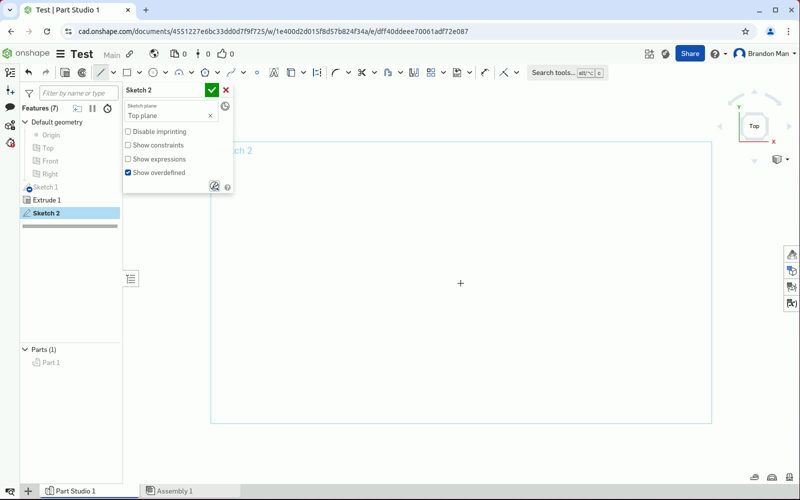
key_up(shift)
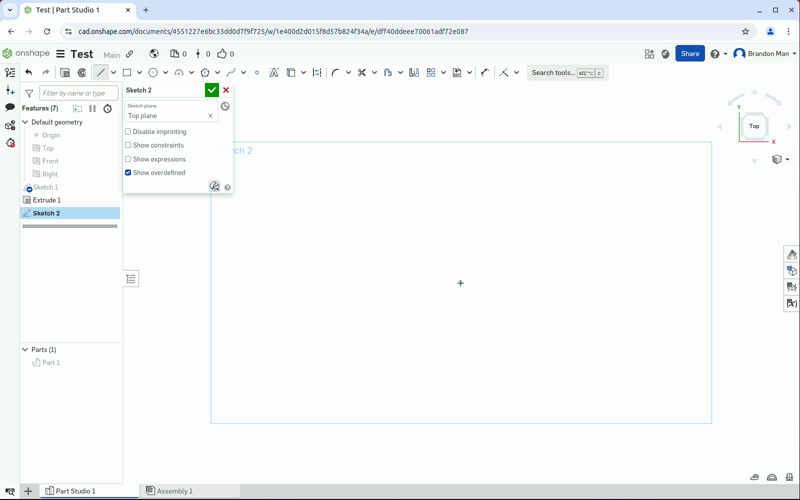
key_down(shift)
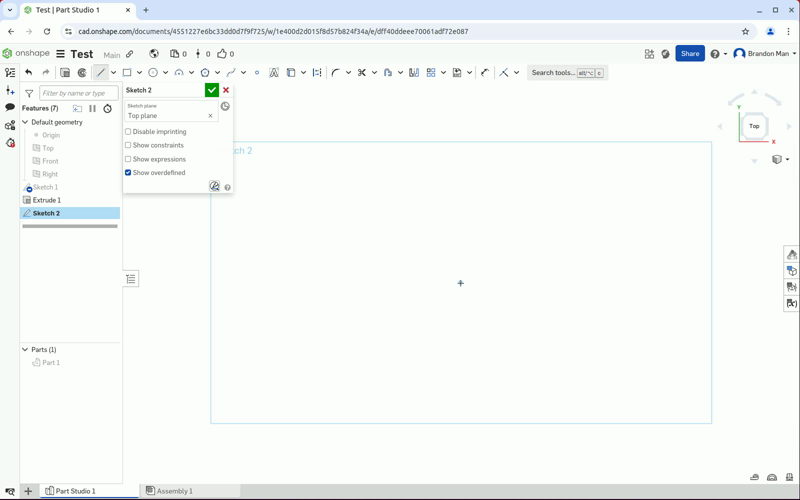
mouse_move(536, 282)
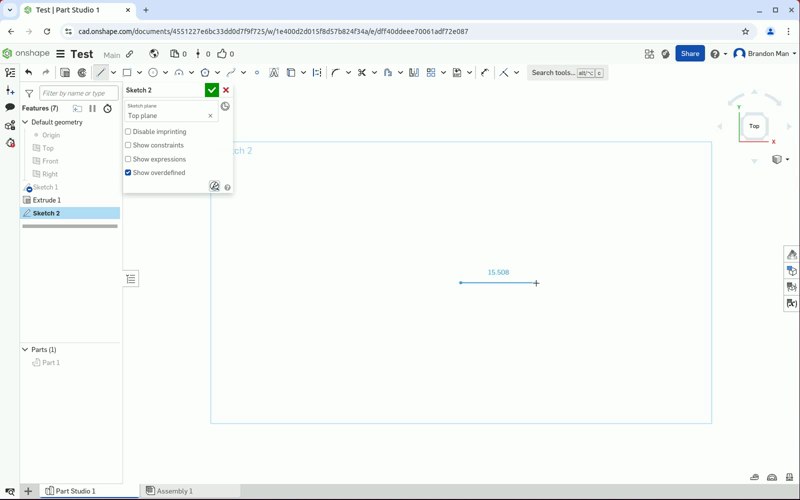
click(536, 282)
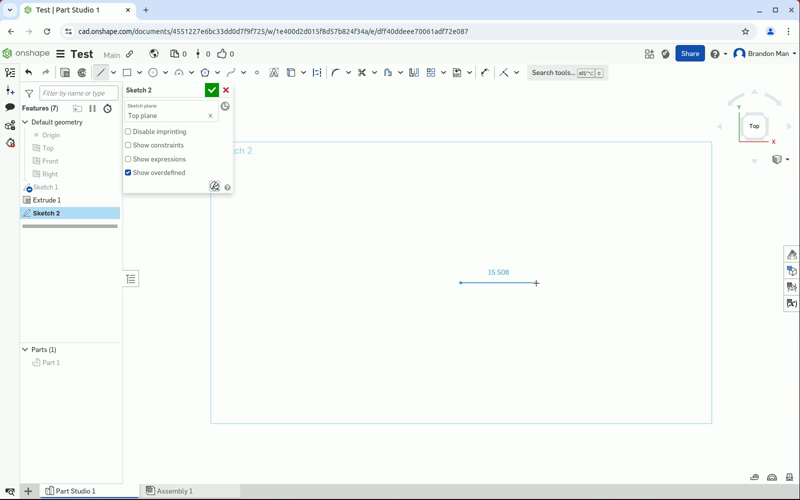
key_up(shift)
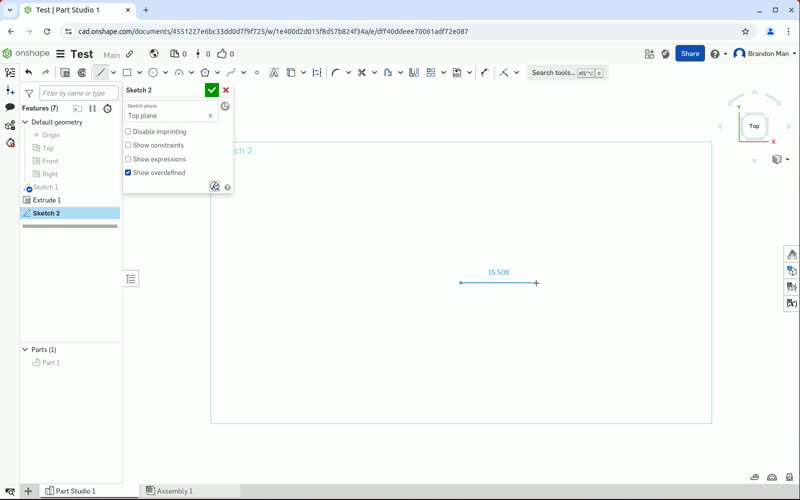
key_down(shift)
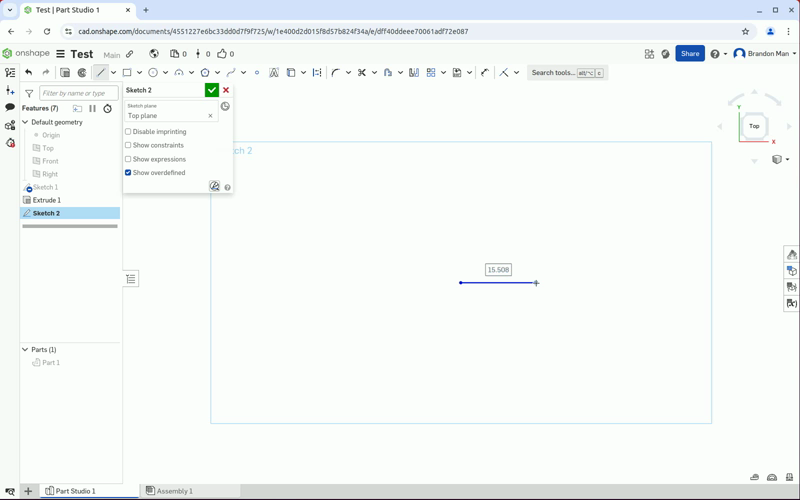
mouse_move(460, 207)
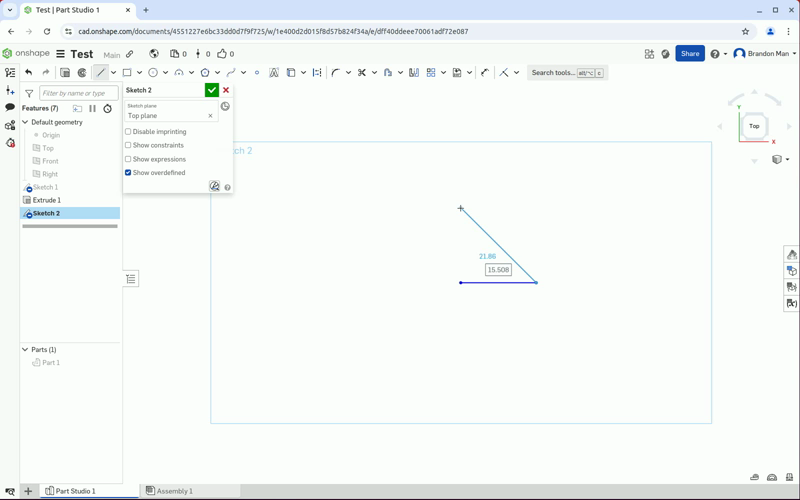
click(460, 207)
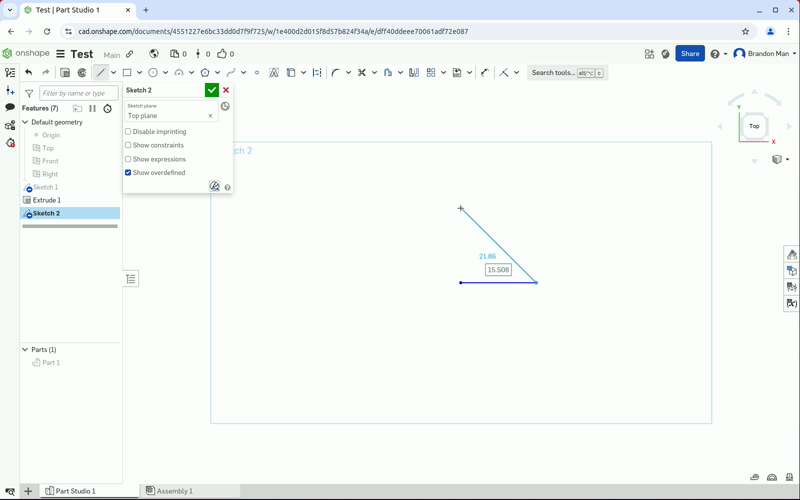
key_up(shift)
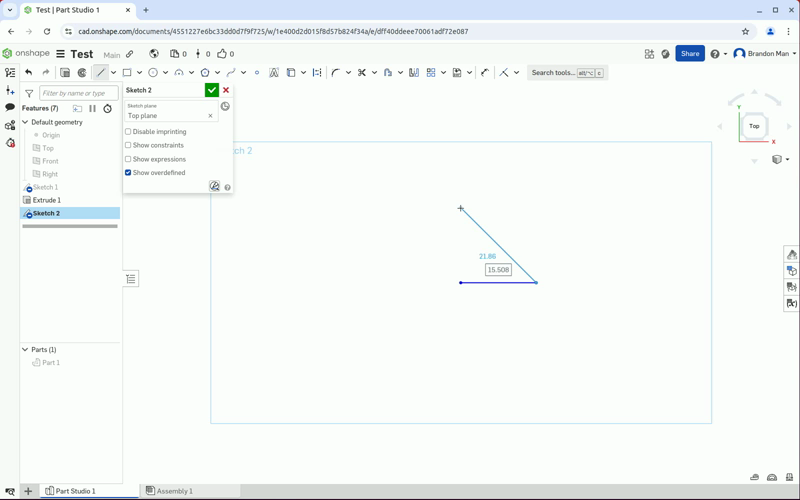
key_down(shift)
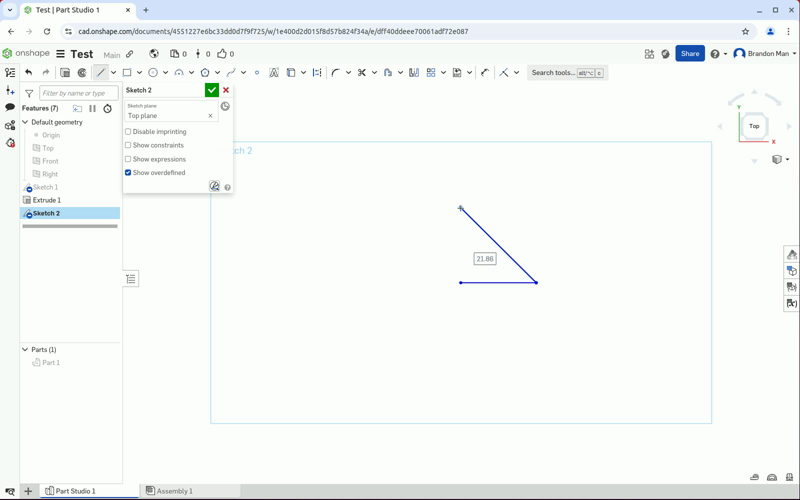
mouse_move(460, 282)
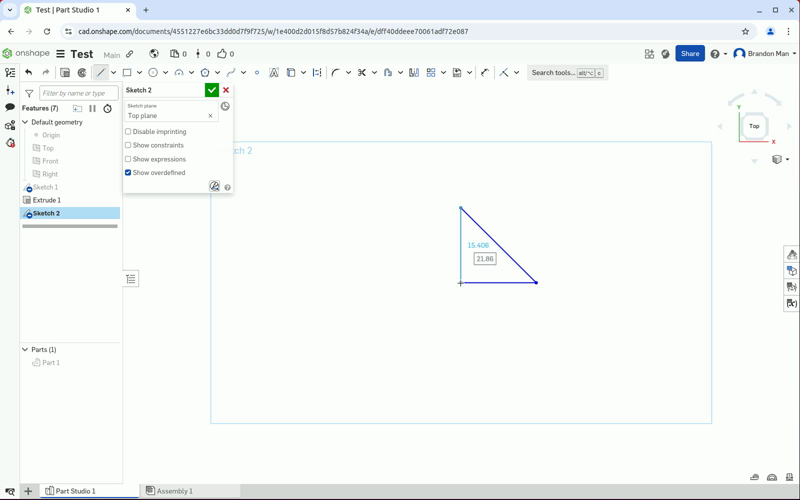
key_up(shift)
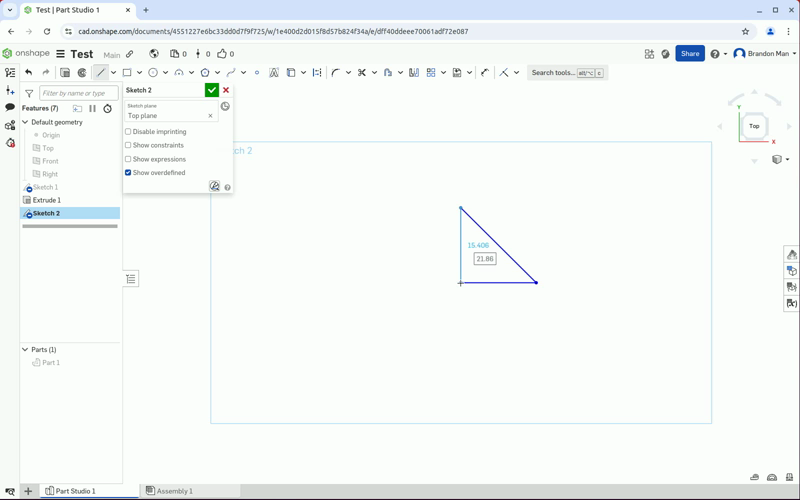
click(460, 282)
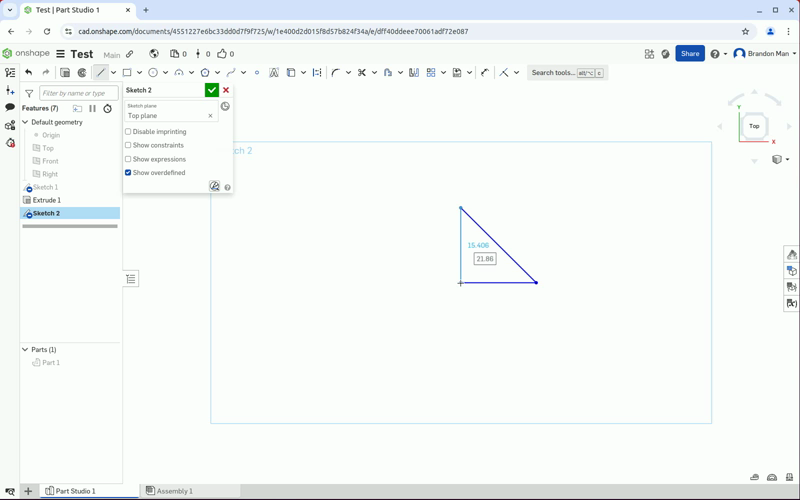
key(esc)
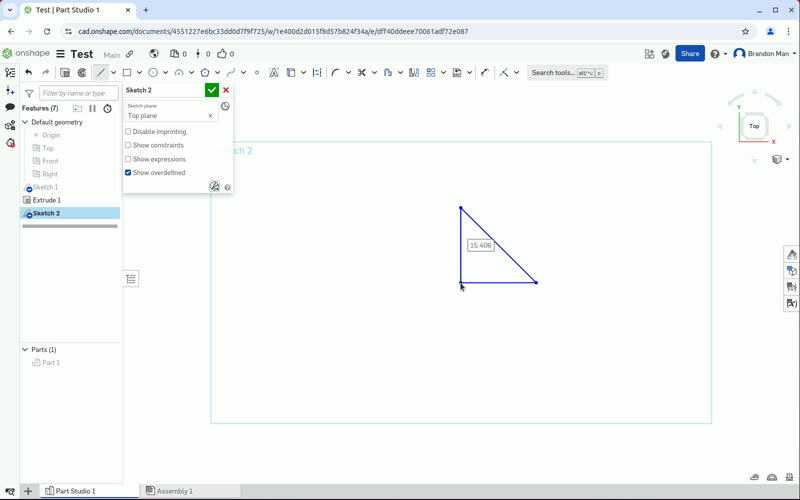
mouse_move(501, 275)
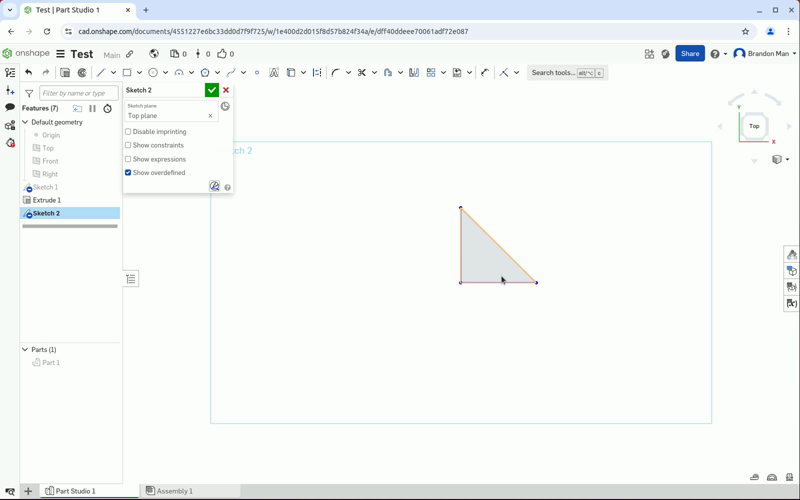
click(501, 275)
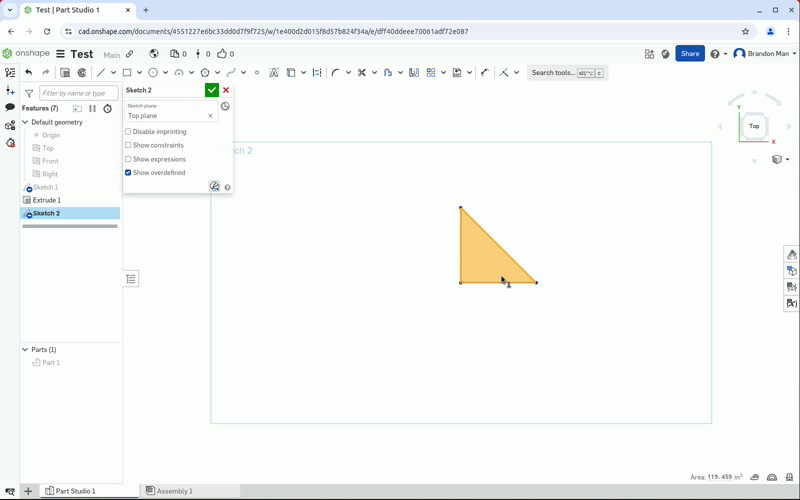
mouse_move(73, 352)
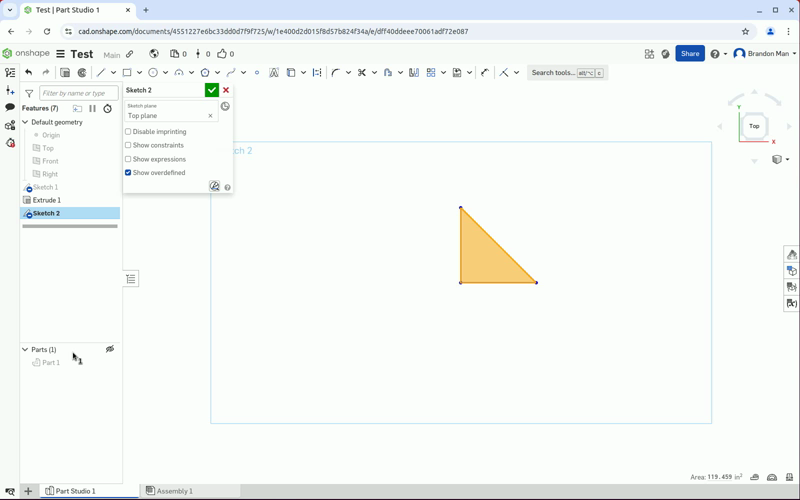
key(shift+y)
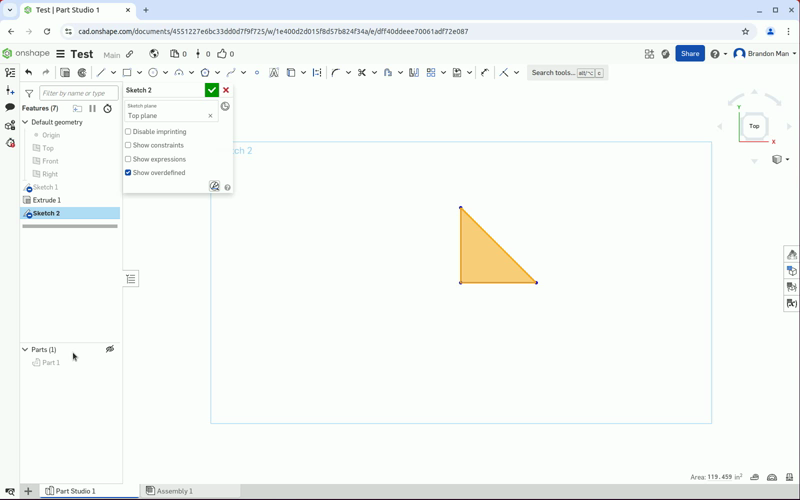
key(shift+e)
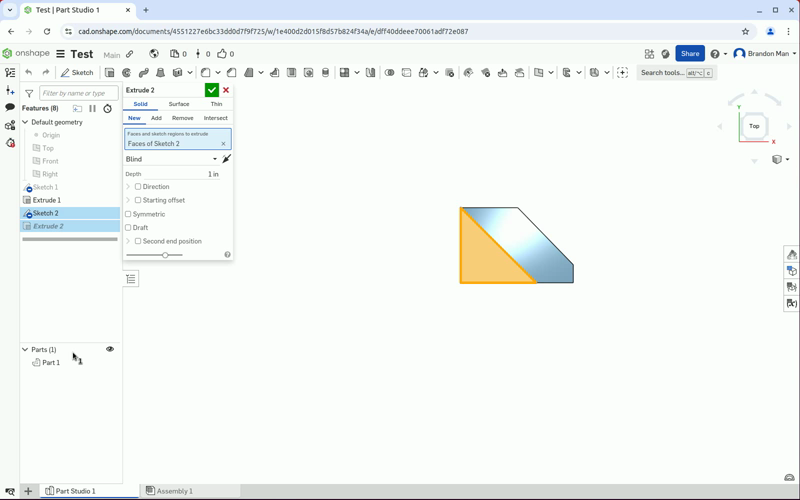
mouse_move(143, 106)
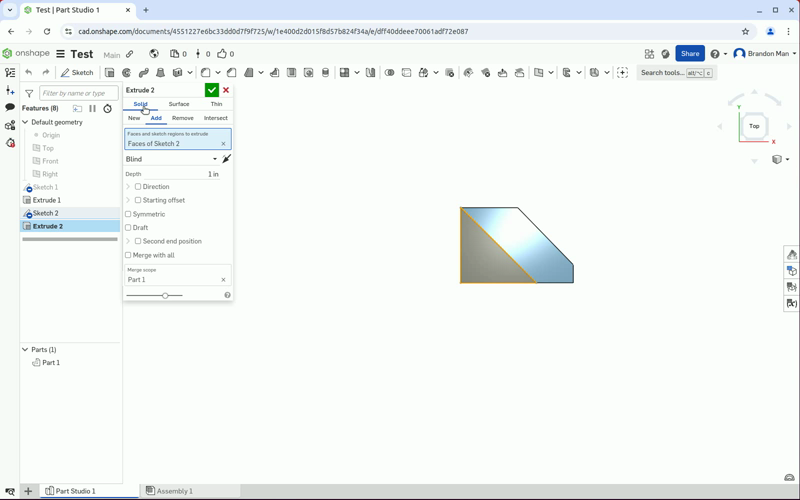
click(143, 106)
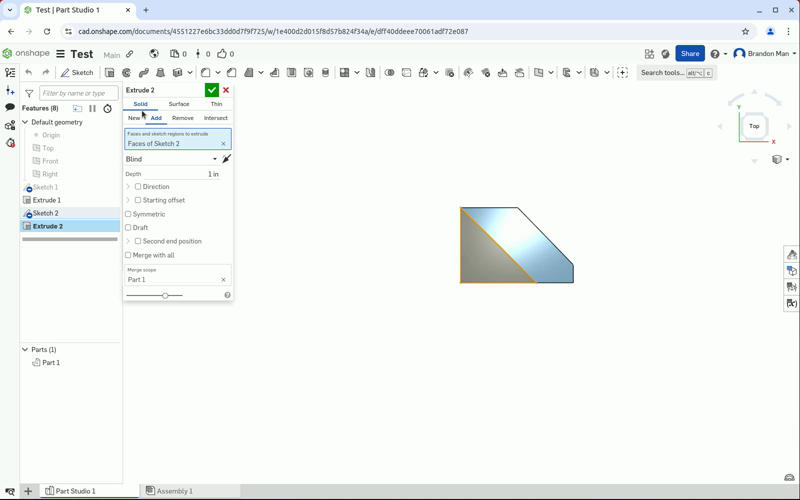
mouse_move(137, 120)
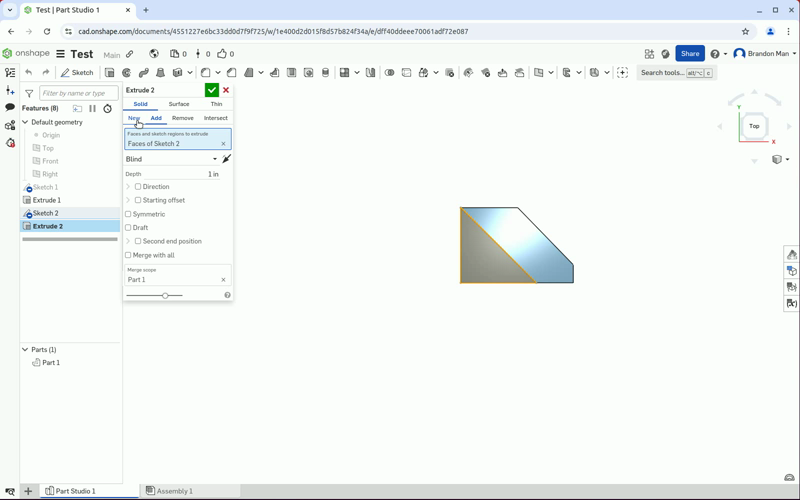
click(137, 120)
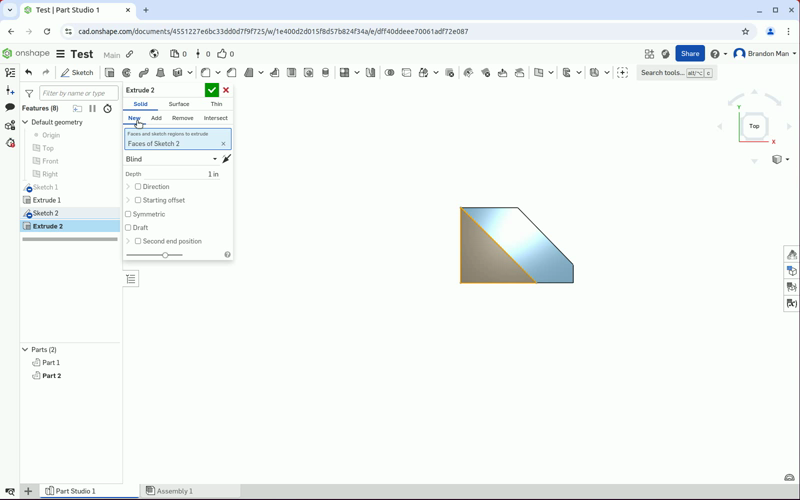
key(tab, 4)
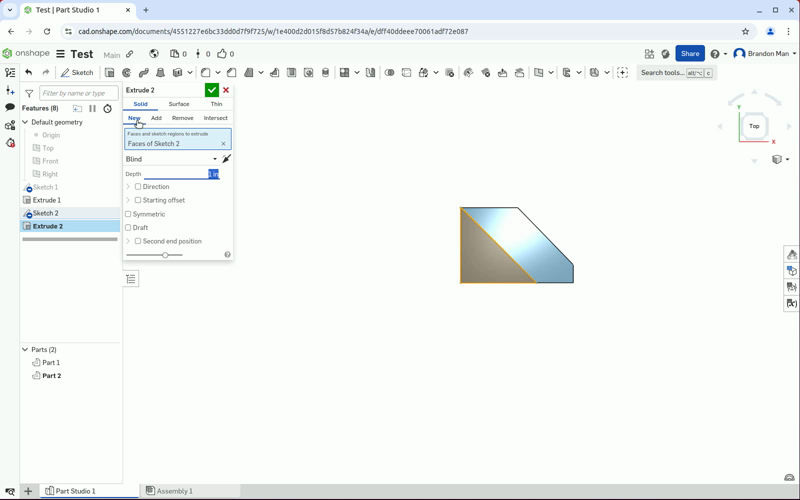
text(15.405)
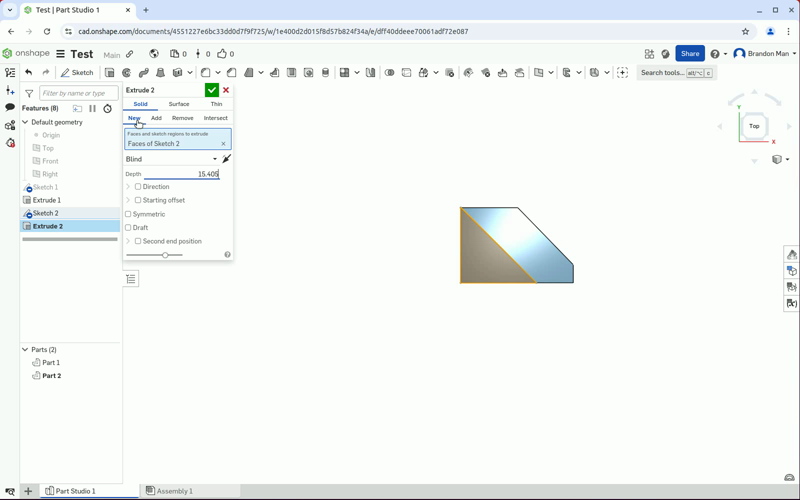
key(enter)
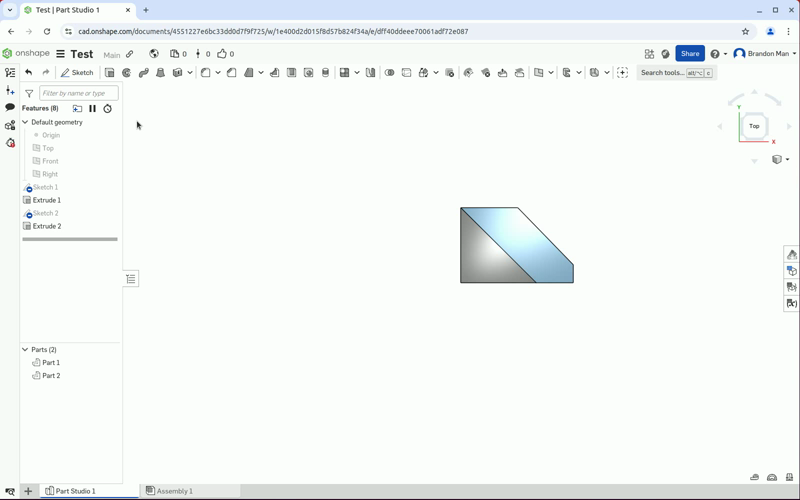
key(shift+h)
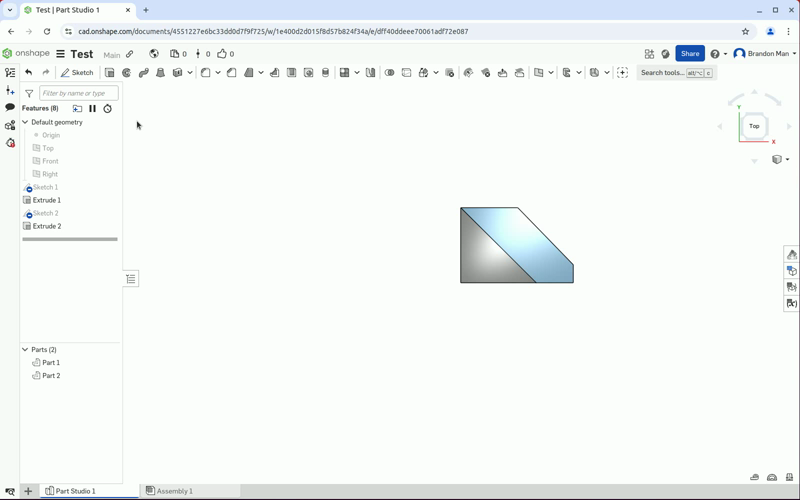
key(shift+h)
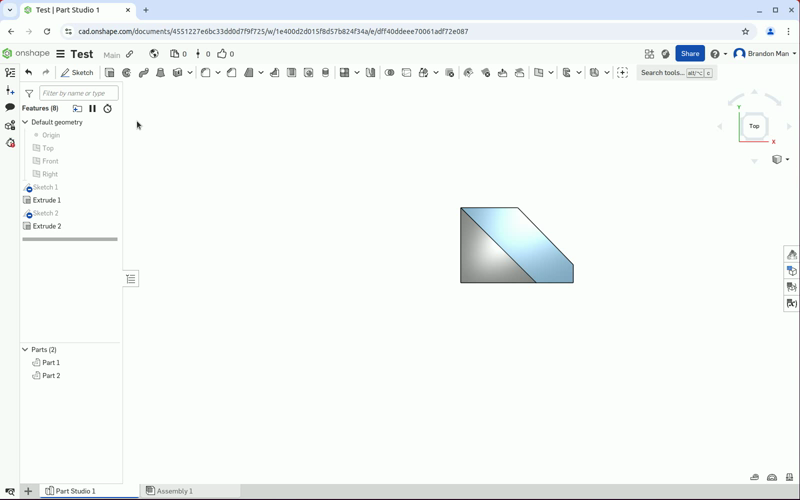
mouse_move(73, 189)
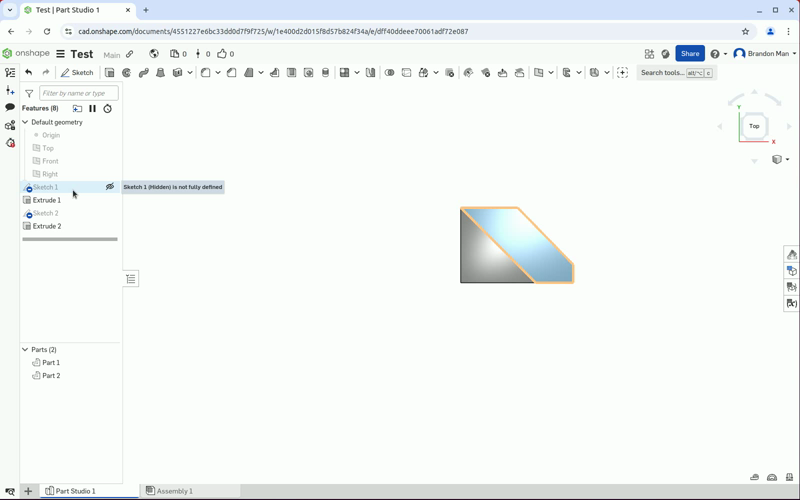
click(73, 189)
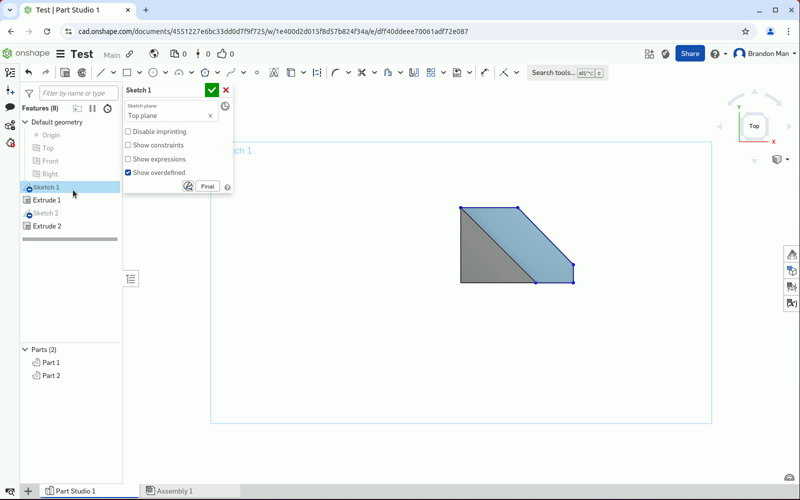
mouse_move(229, 92)
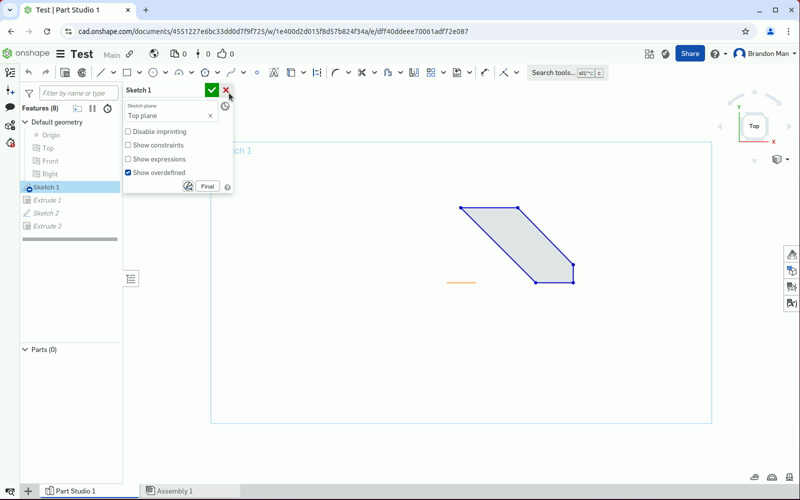
click(229, 92)
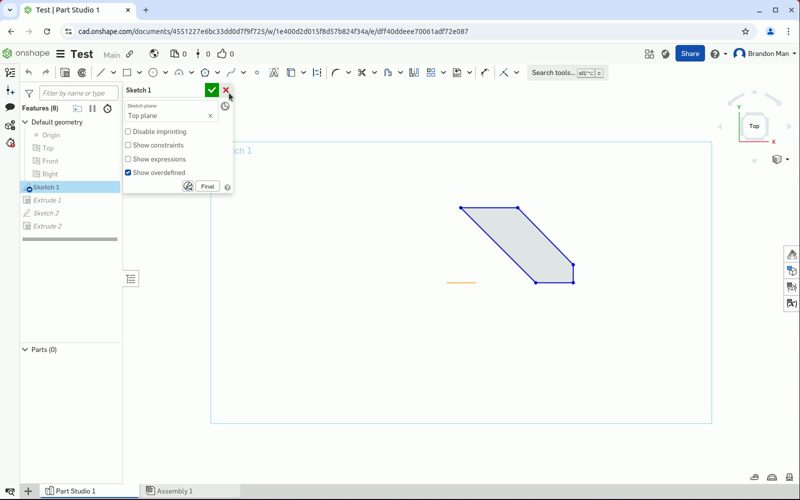
key(shift+s)
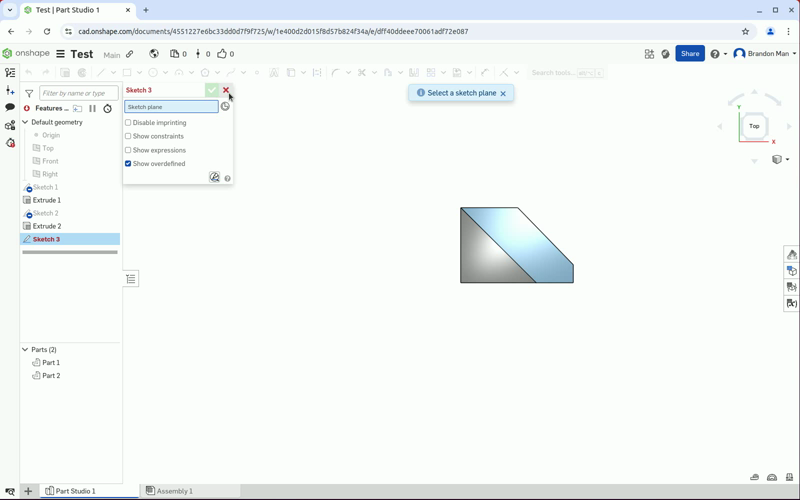
mouse_move(73, 150)
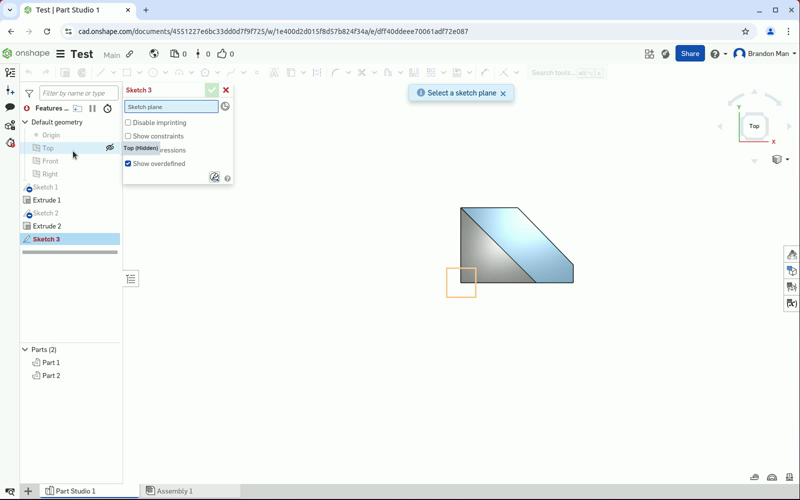
click(73, 150)
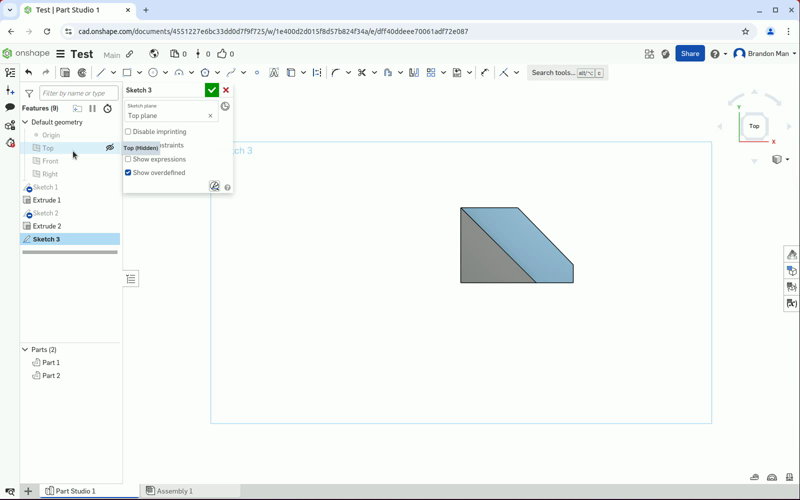
mouse_move(73, 352)
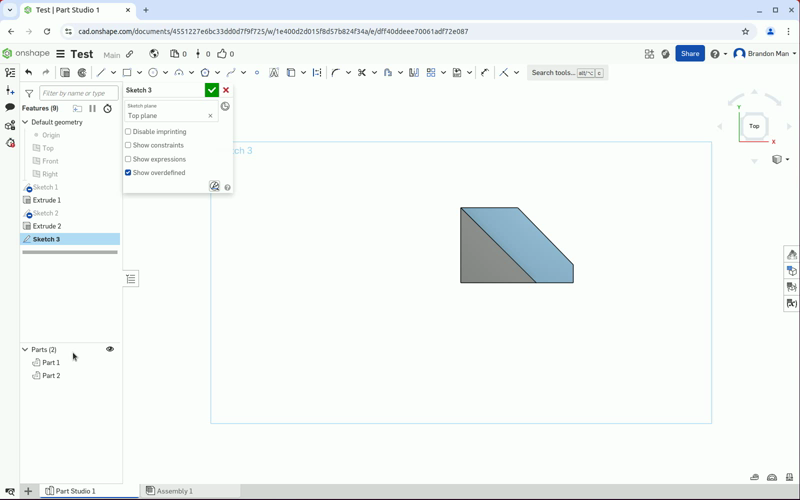
key(y)
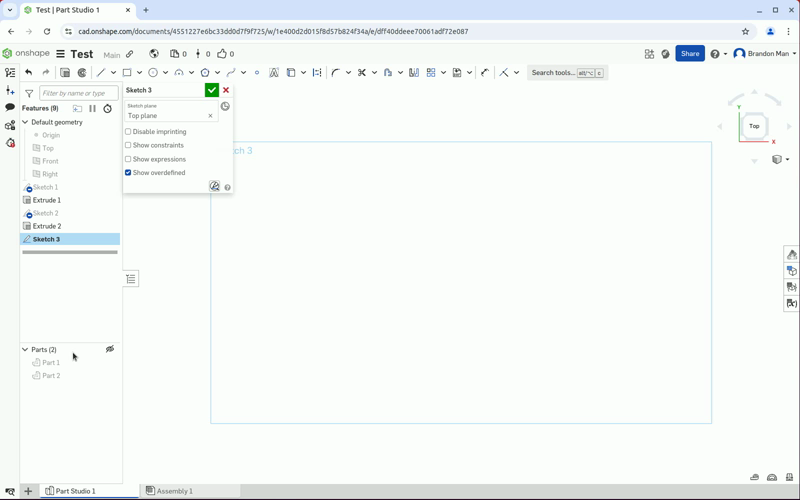
key(l)
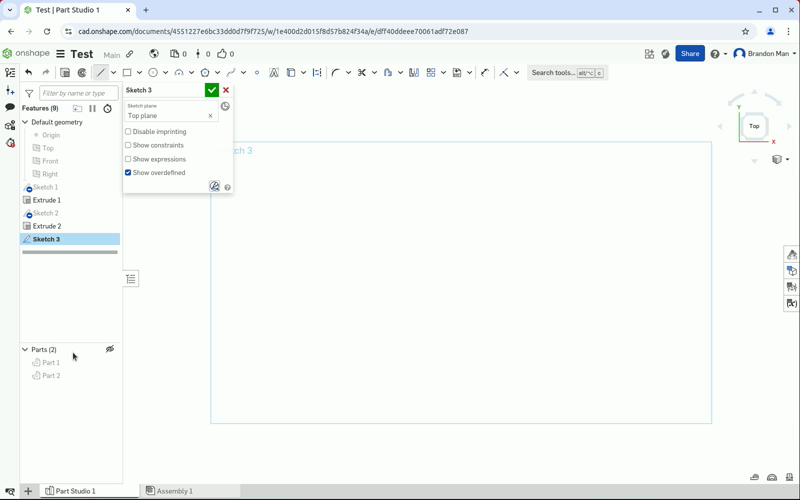
key_down(shift)
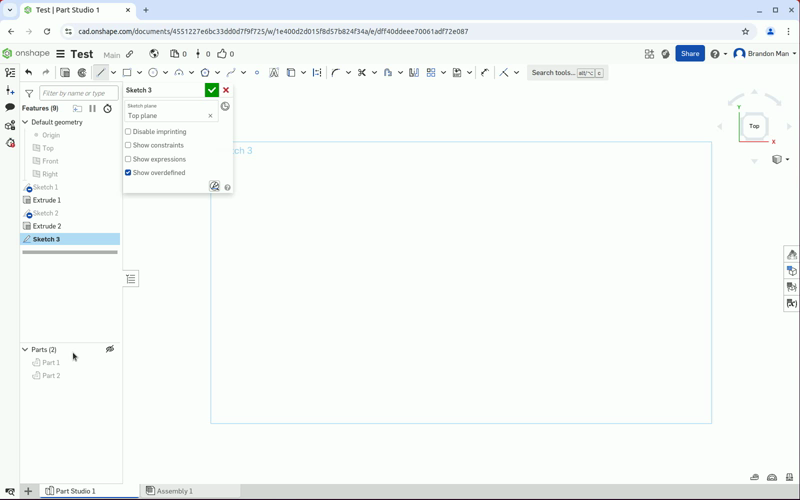
mouse_move(516, 207)
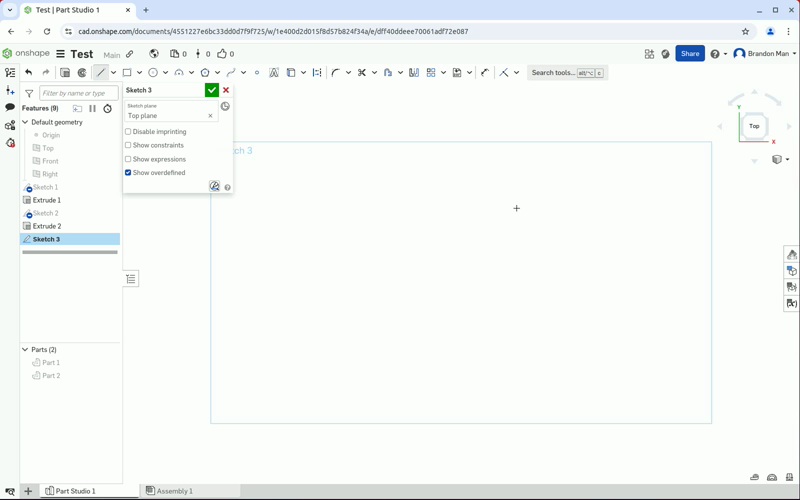
click(516, 207)
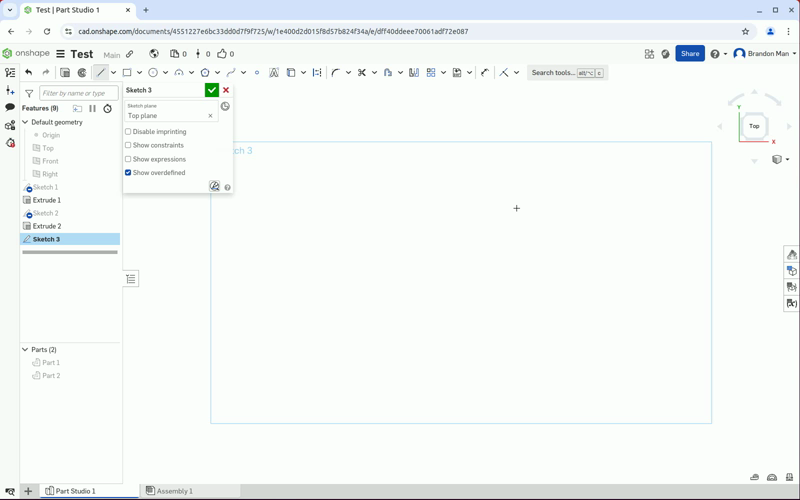
key_up(shift)
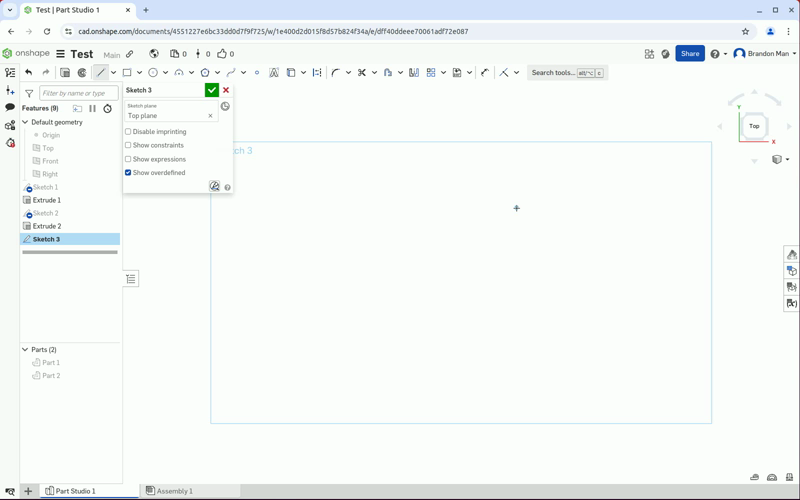
key_down(shift)
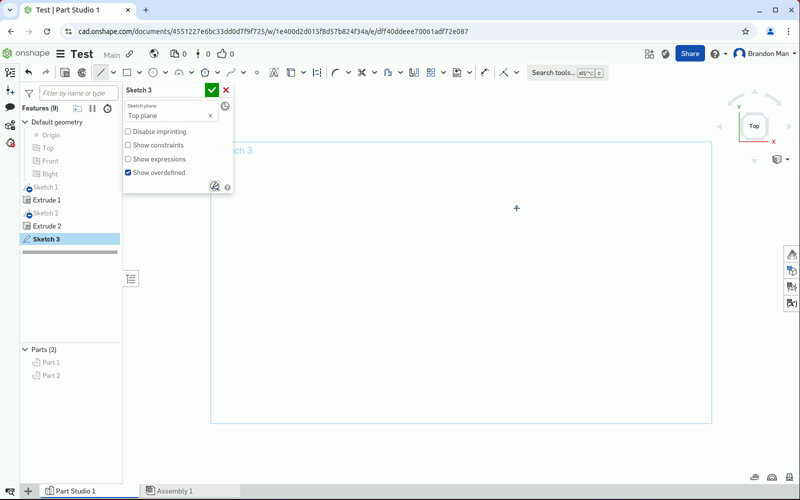
mouse_move(573, 264)
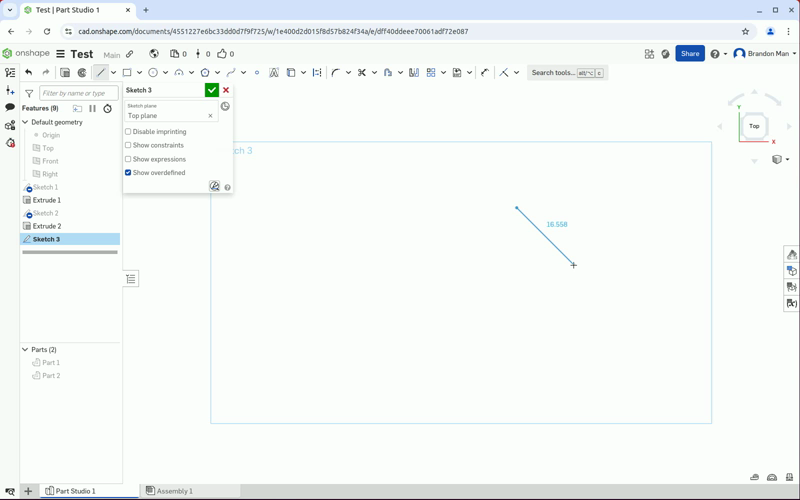
click(573, 264)
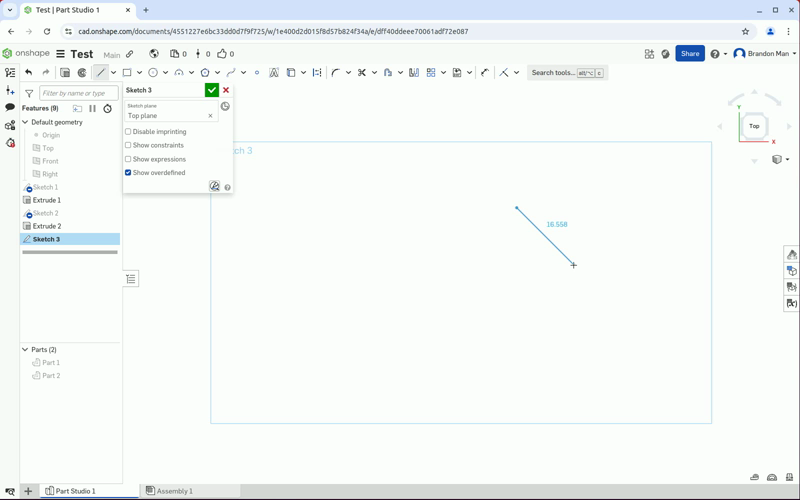
key_up(shift)
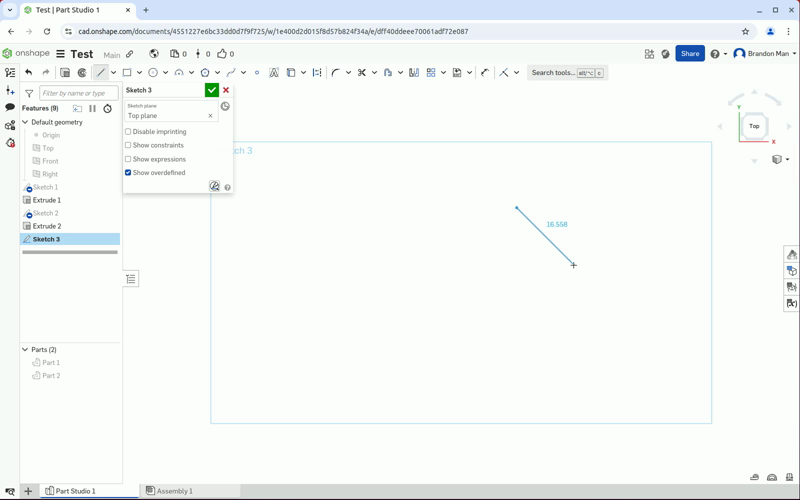
key_down(shift)
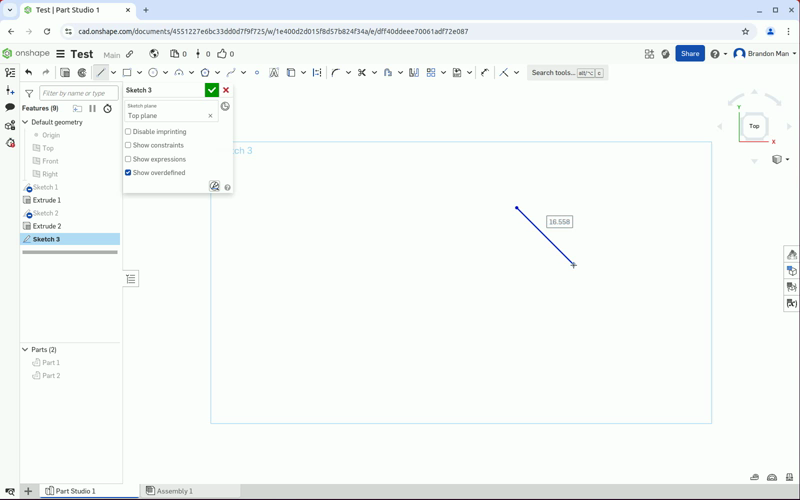
mouse_move(589, 264)
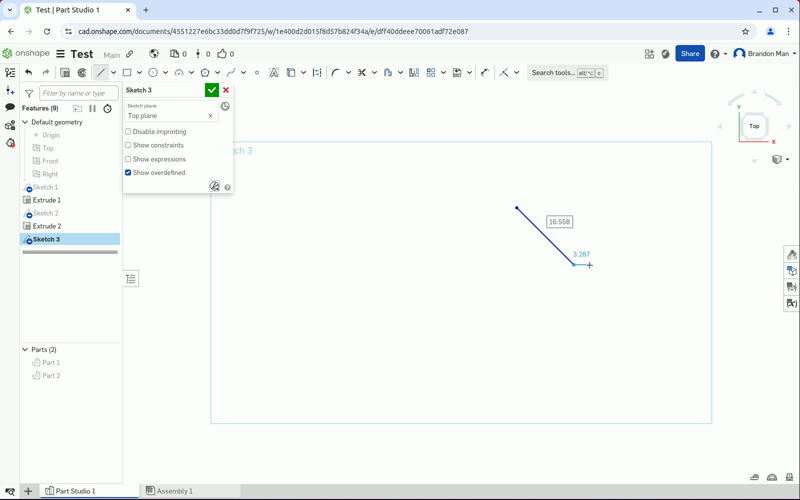
mouse_move(573, 207)
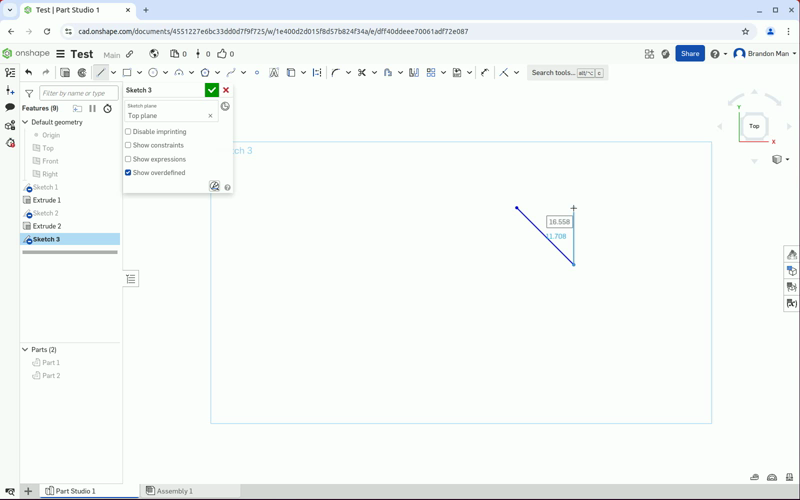
click(573, 207)
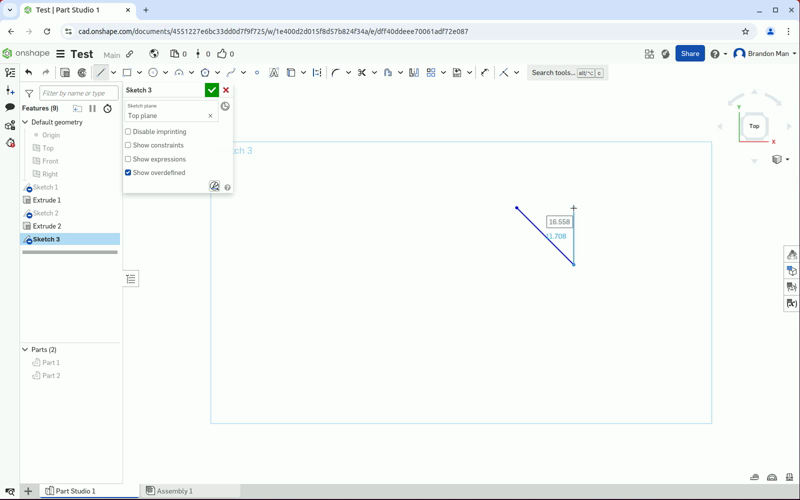
key_up(shift)
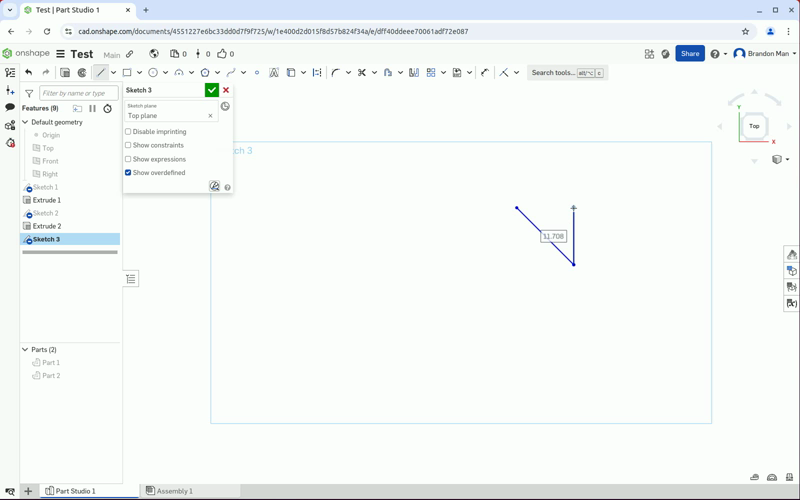
mouse_move(589, 207)
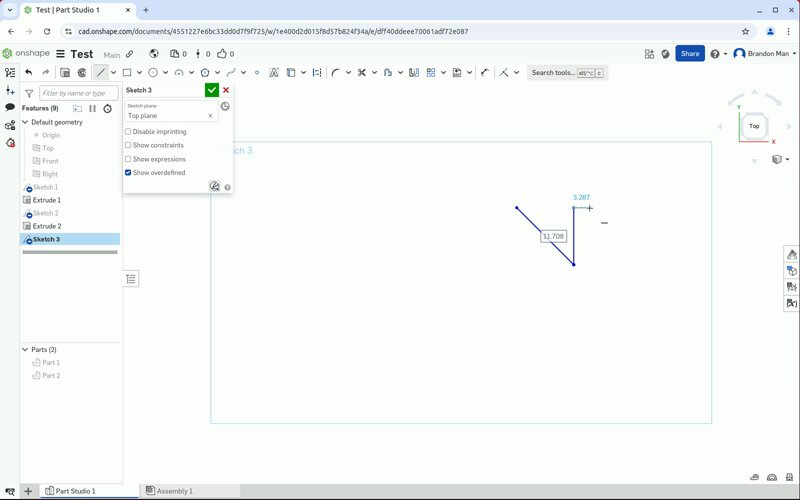
key_down(shift)
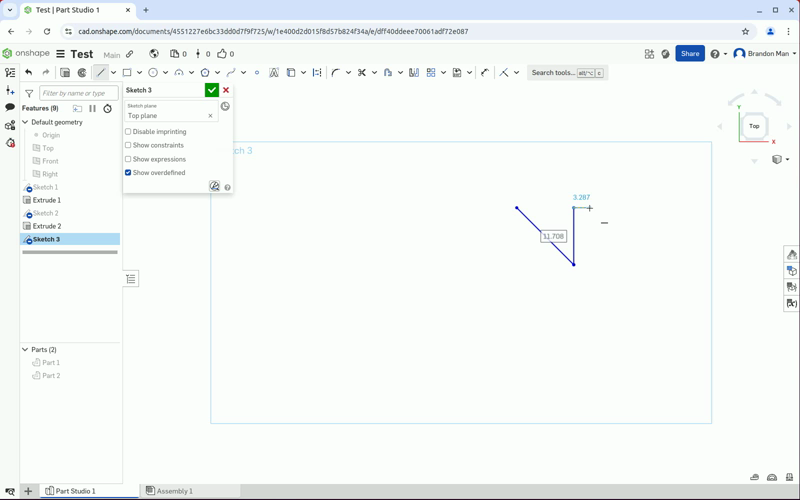
mouse_move(516, 207)
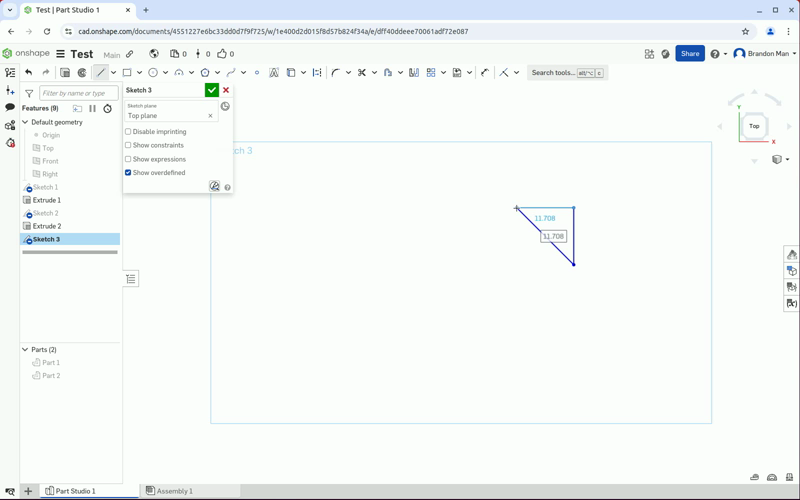
key_up(shift)
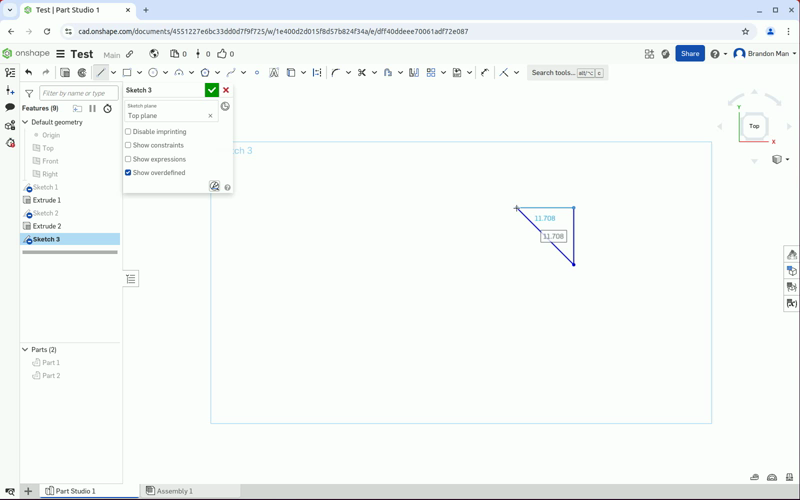
click(516, 207)
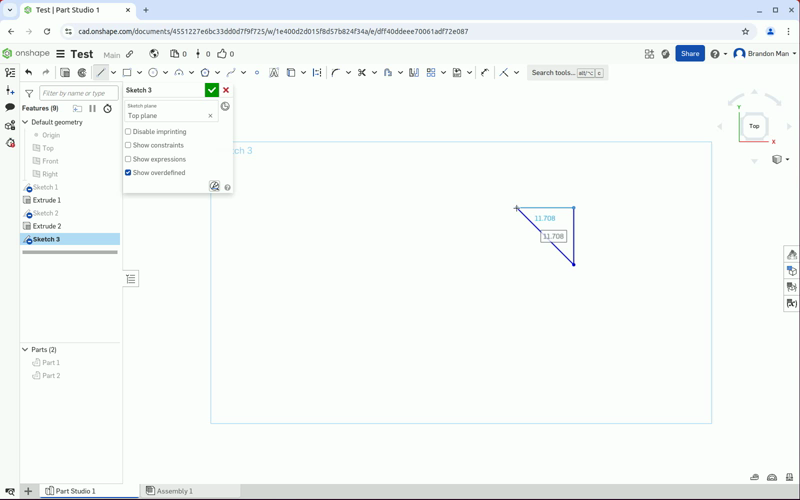
key(esc)
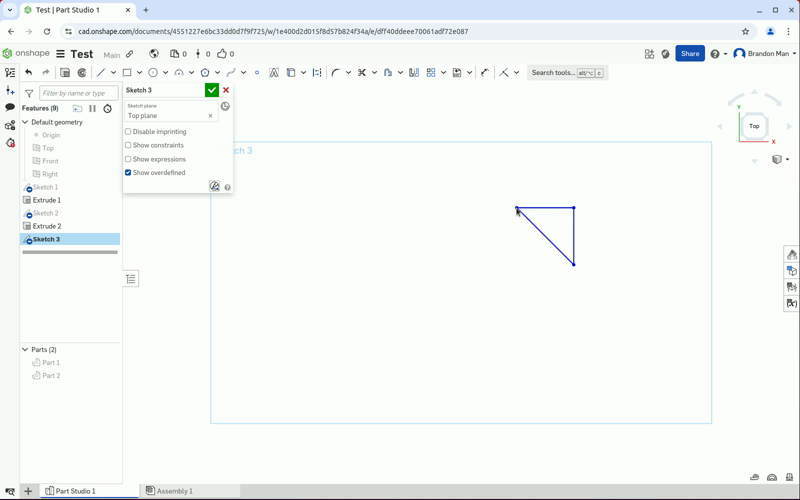
mouse_move(564, 240)
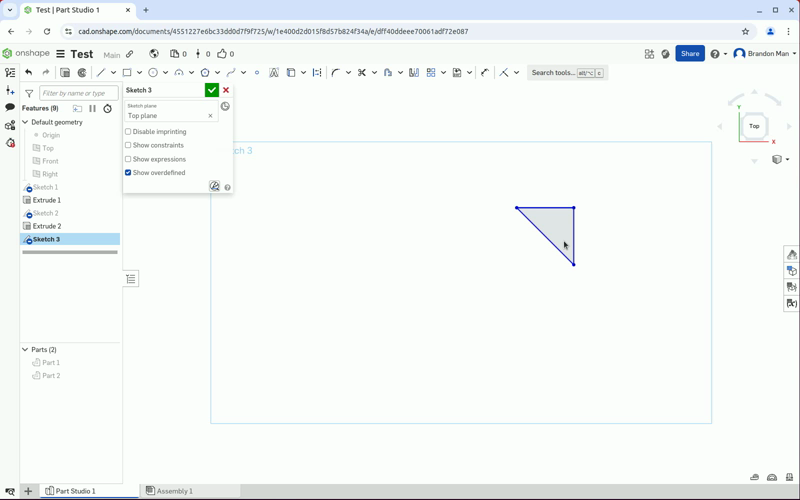
scroll(6)
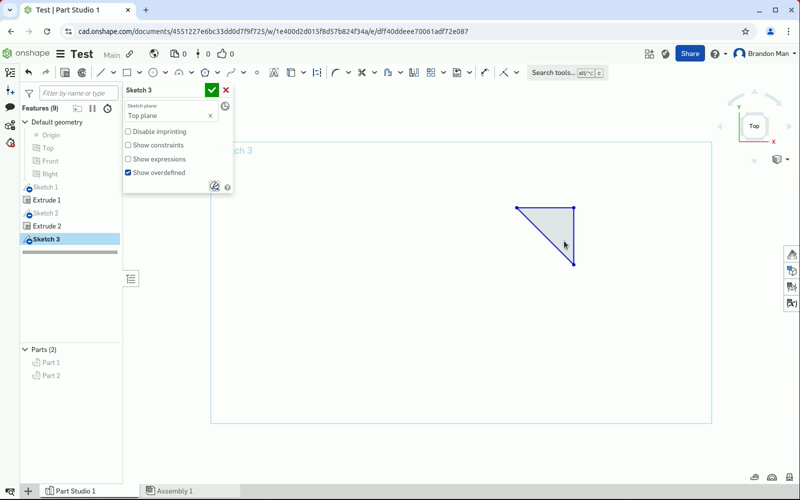
scroll(6)
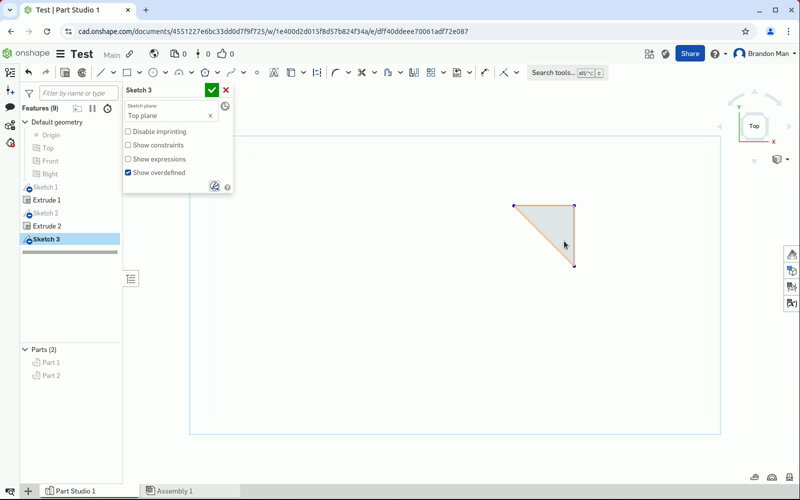
scroll(6)
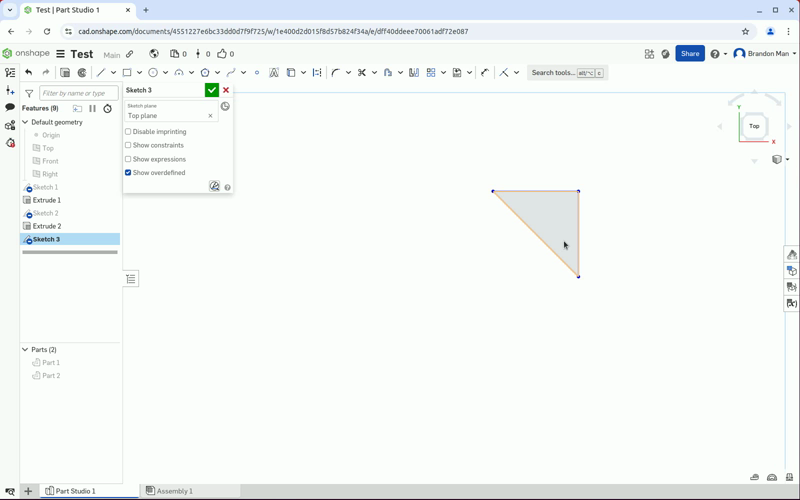
scroll(6)
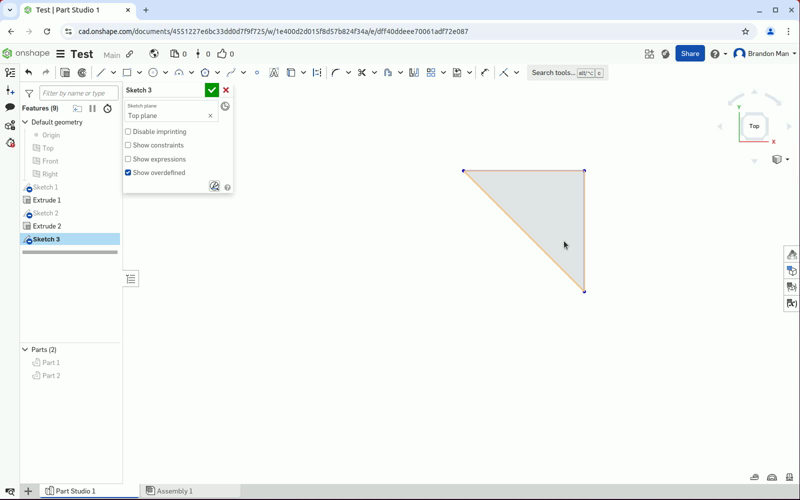
scroll(6)
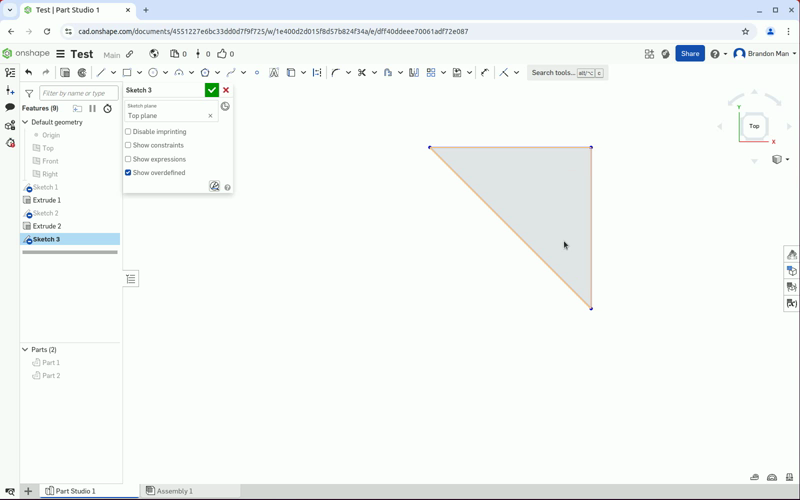
scroll(6)
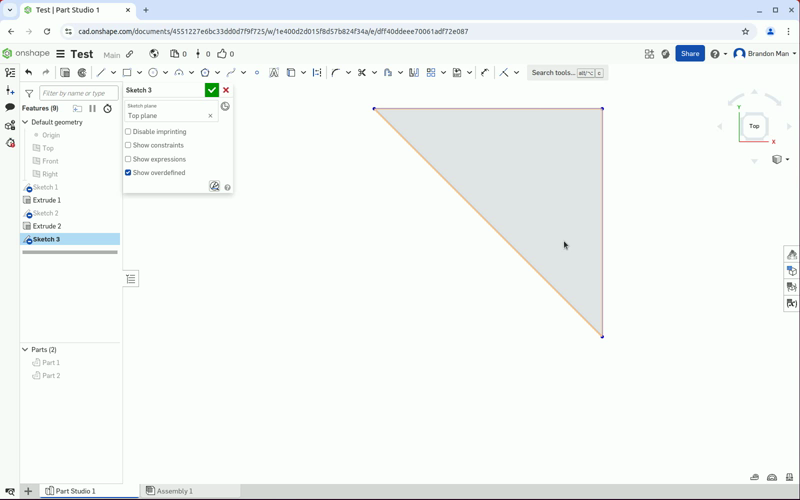
scroll(6)
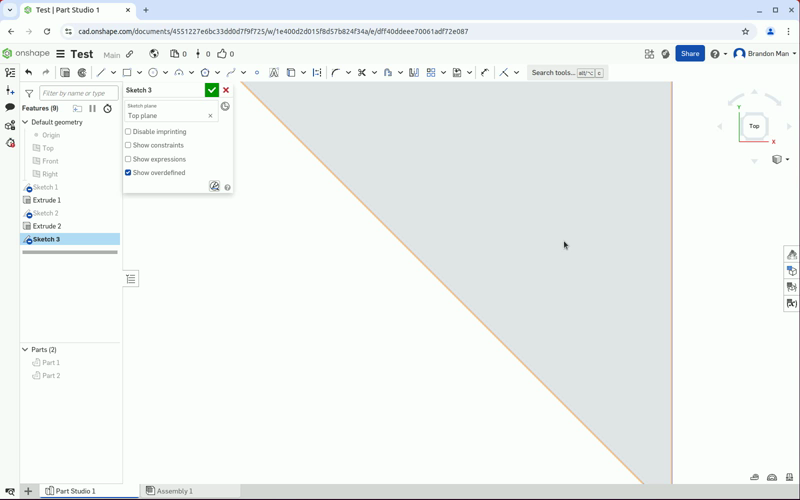
click(564, 240)
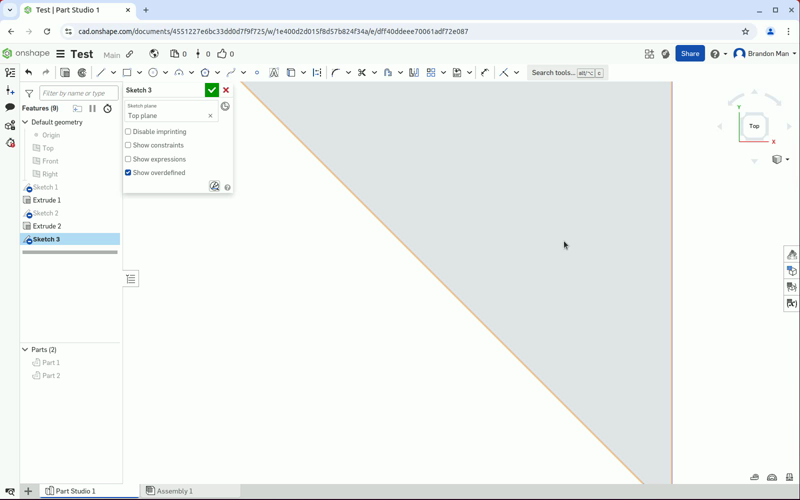
scroll(-6)
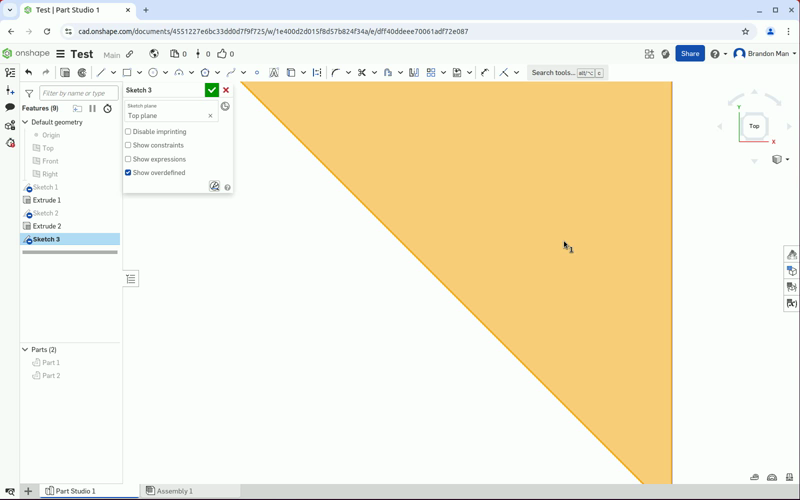
scroll(-6)
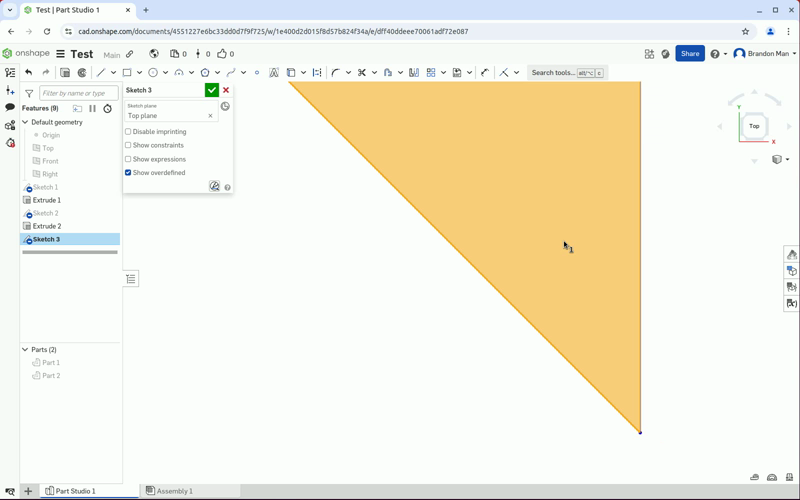
scroll(-6)
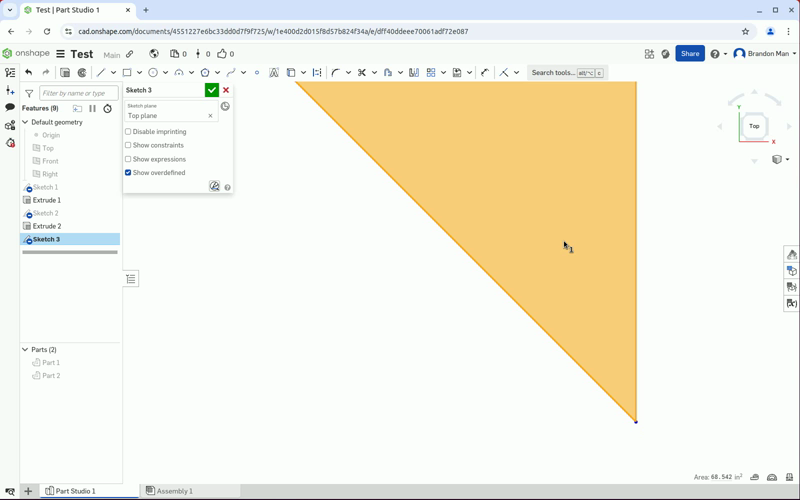
scroll(-6)
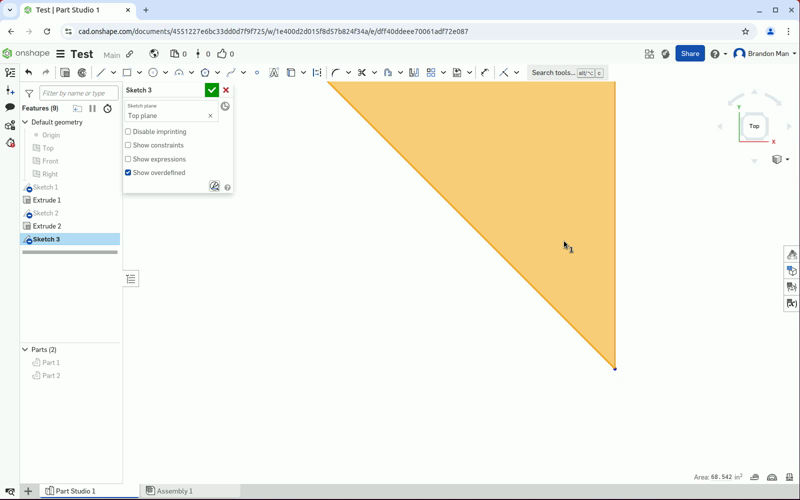
scroll(-6)
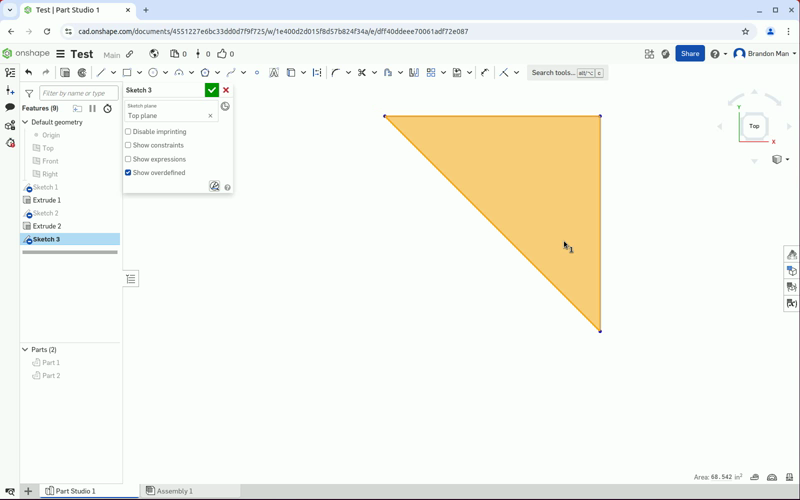
scroll(-6)
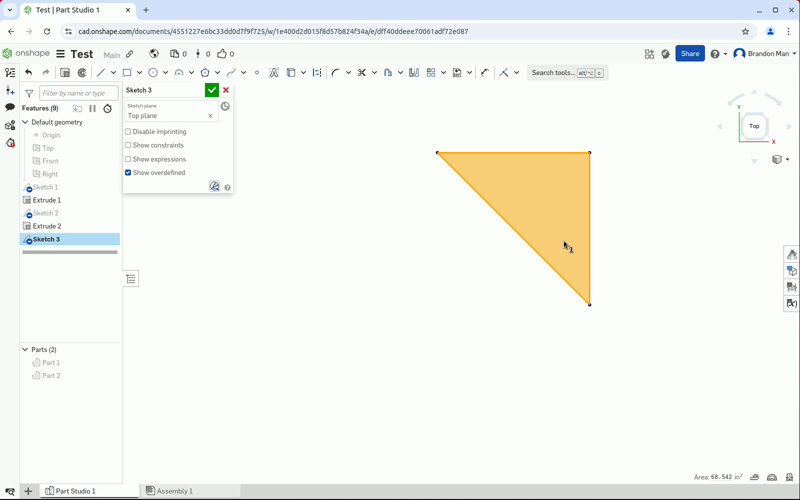
scroll(-6)
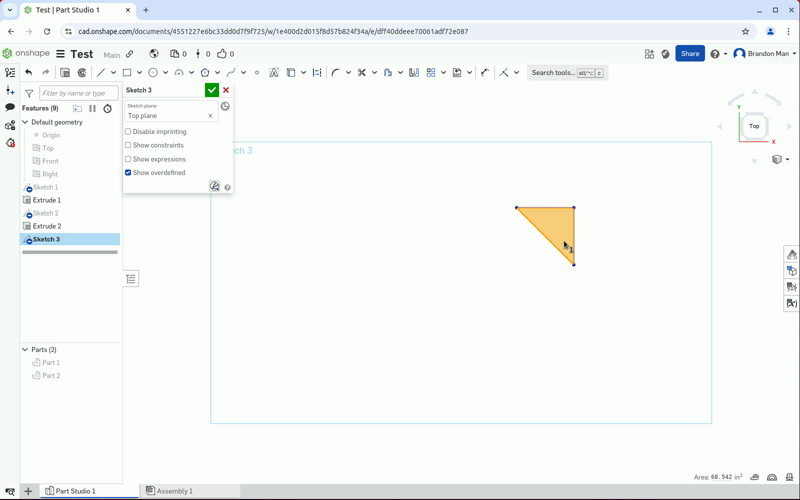
mouse_move(73, 352)
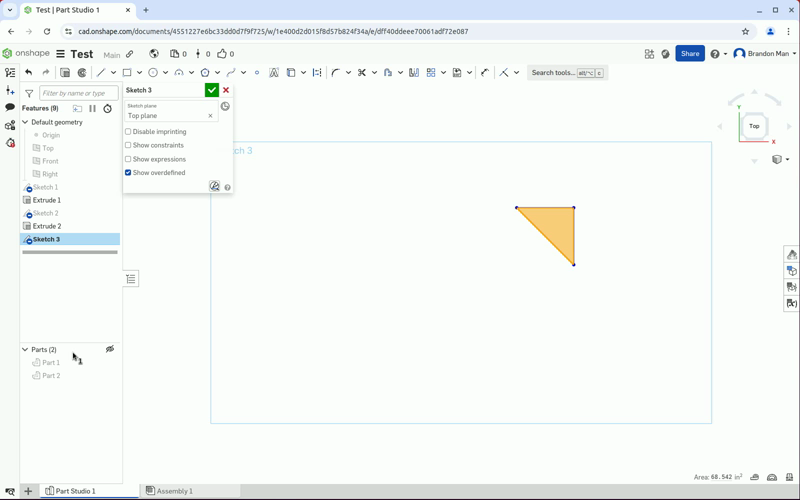
key(shift+y)
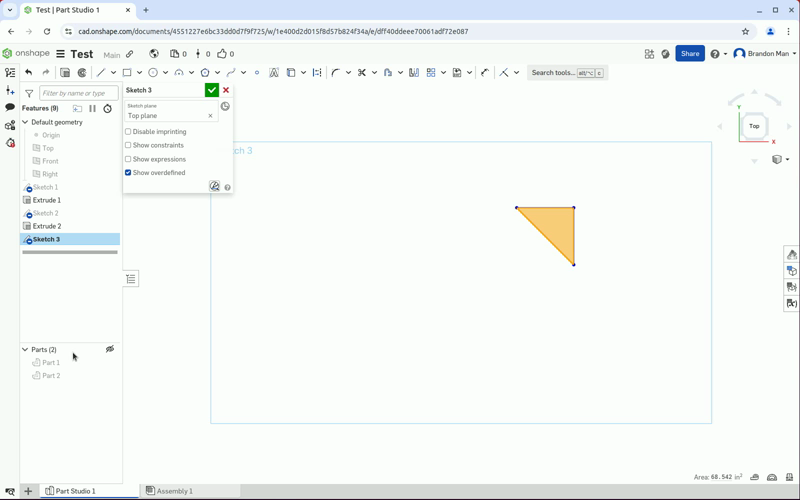
key(shift+e)
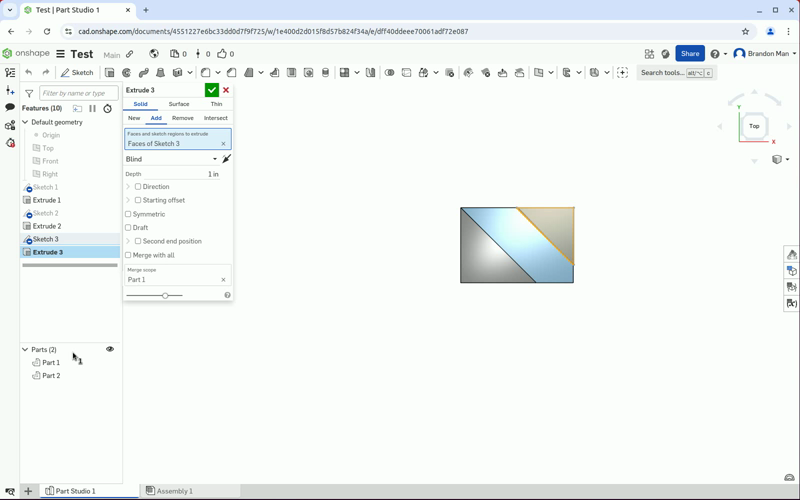
mouse_move(143, 106)
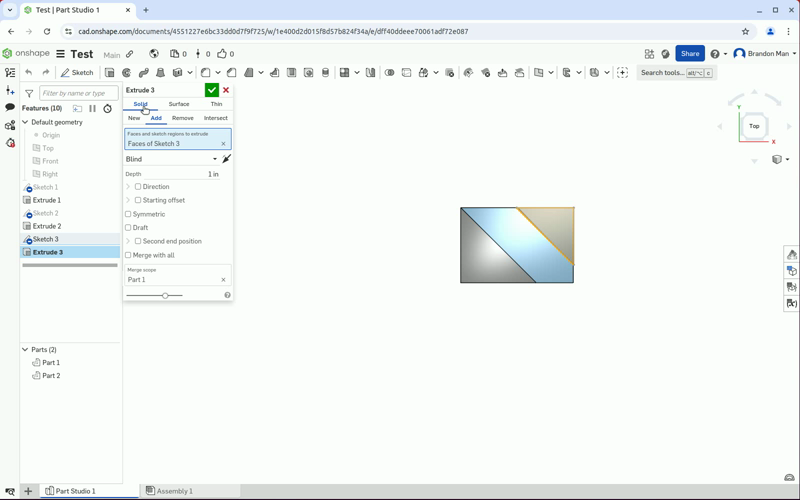
click(143, 106)
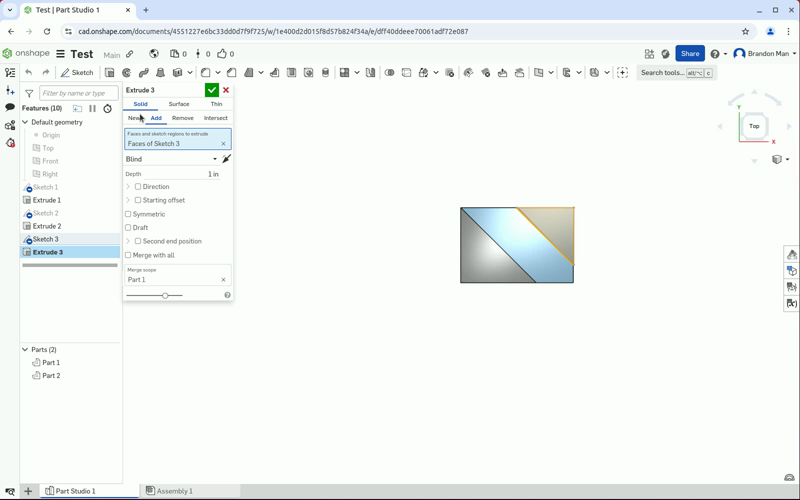
mouse_move(137, 120)
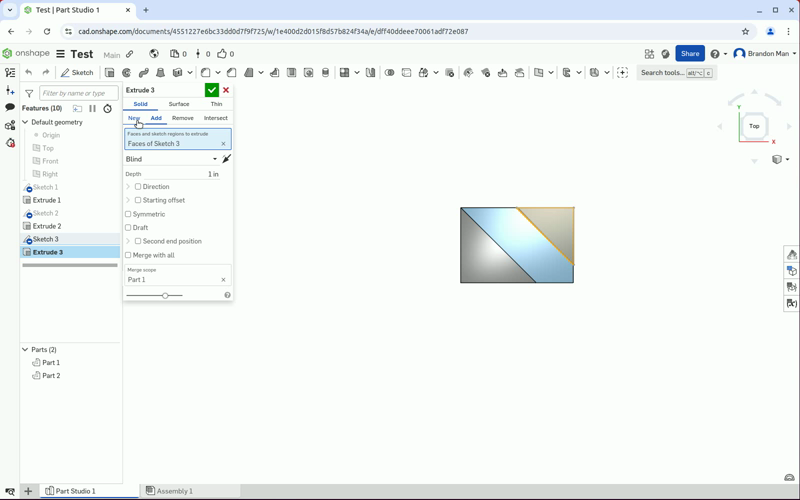
click(137, 120)
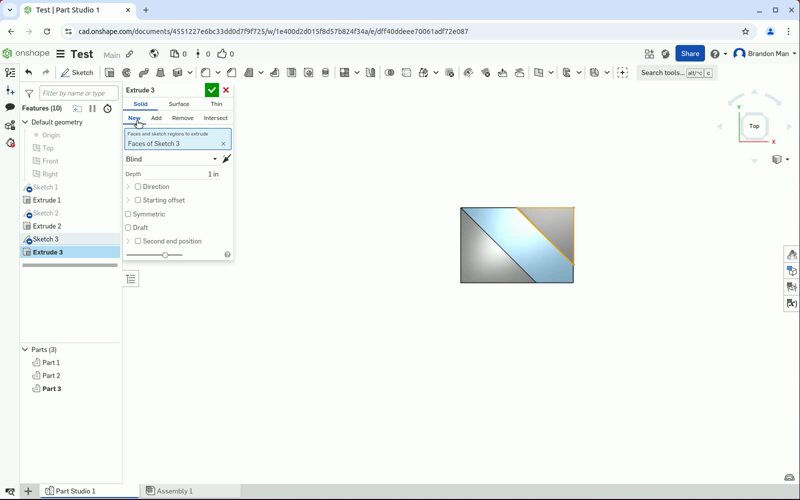
key(tab, 4)
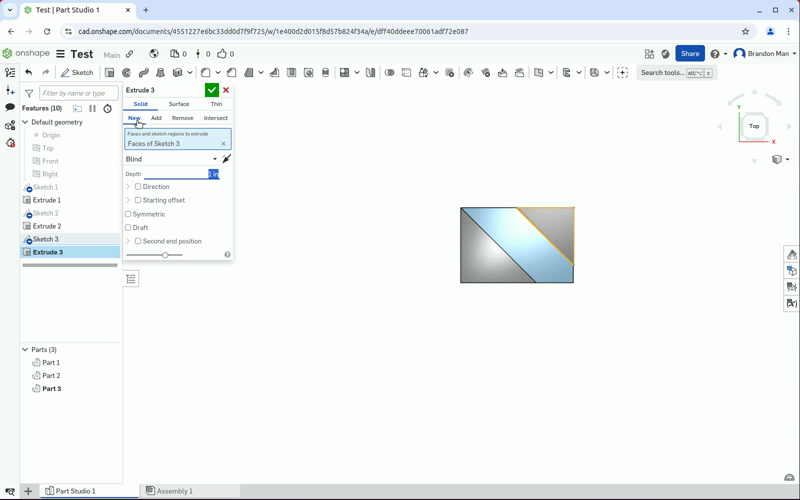
text(15.405)
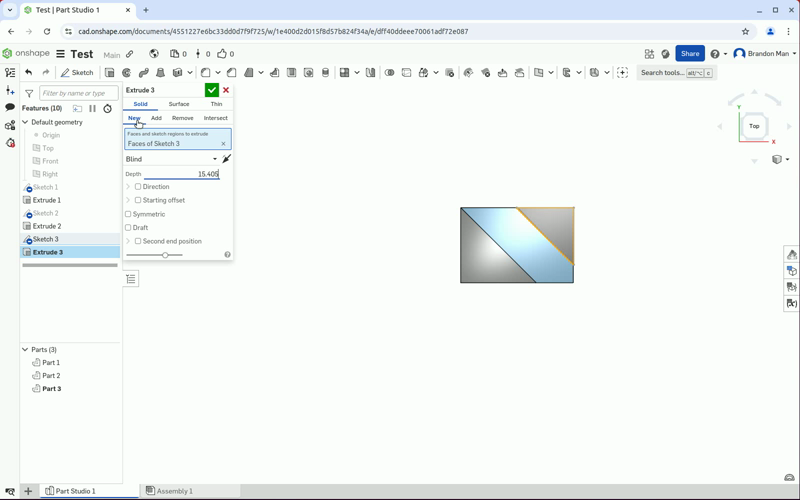
key(enter)
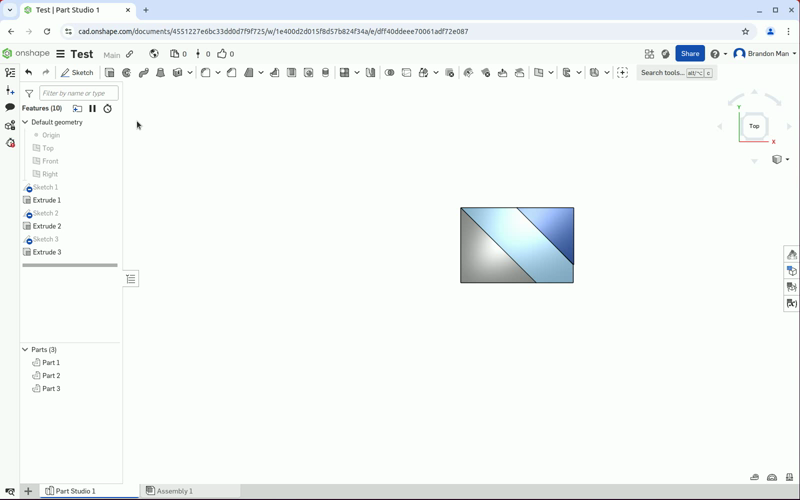
key(shift+h)
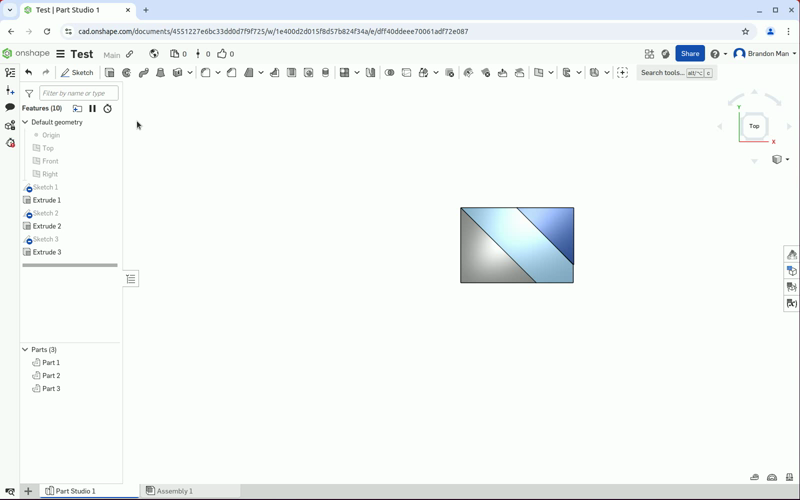
key(shift+h)
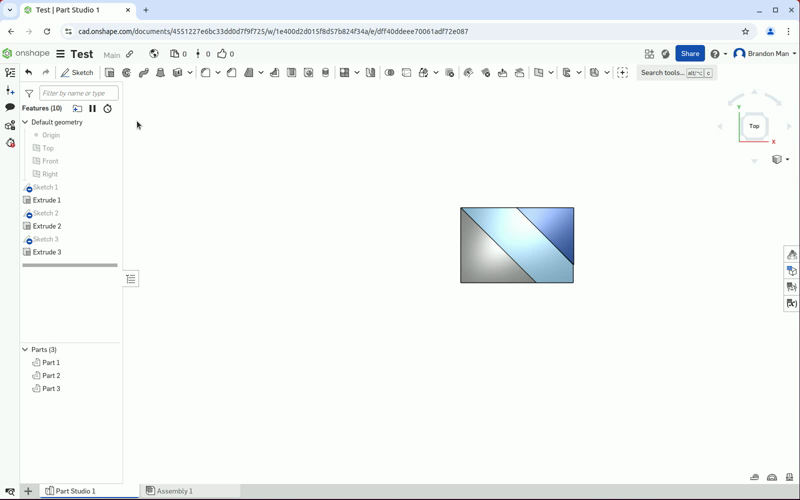
key(shift+7)
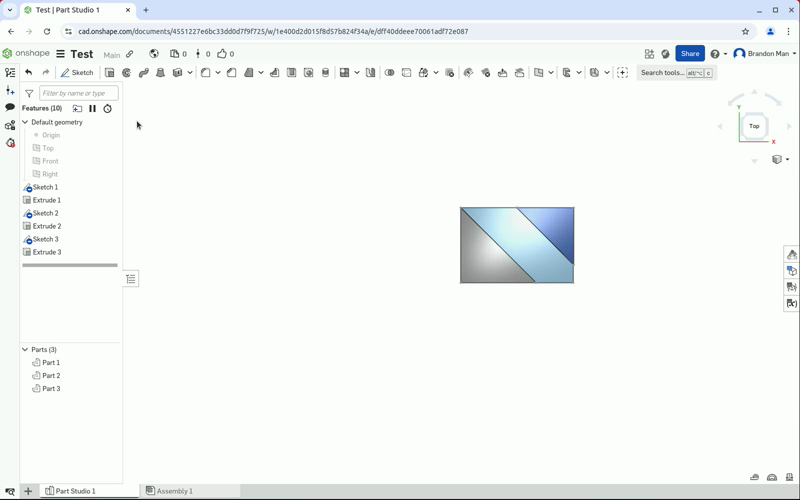
key(up, 3)
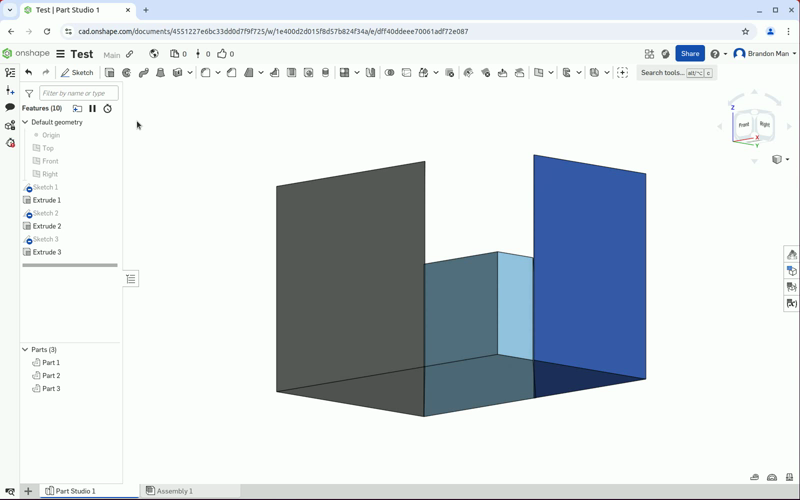
key(left, 3)
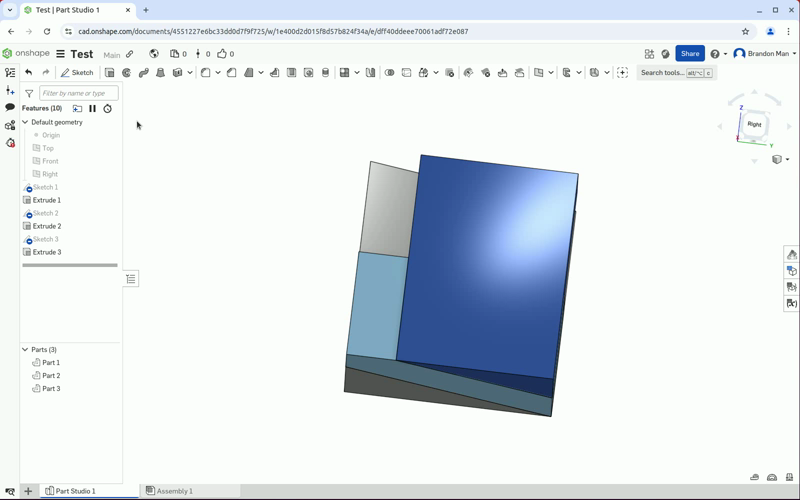
key(right, 3)
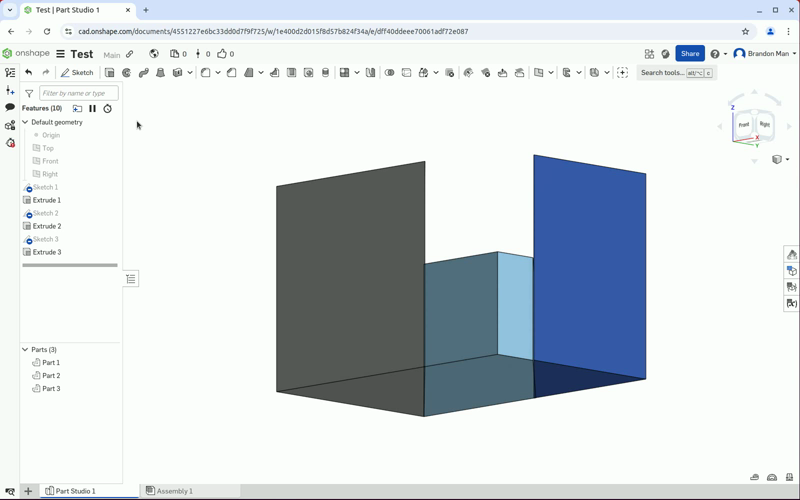
key(down, 3)
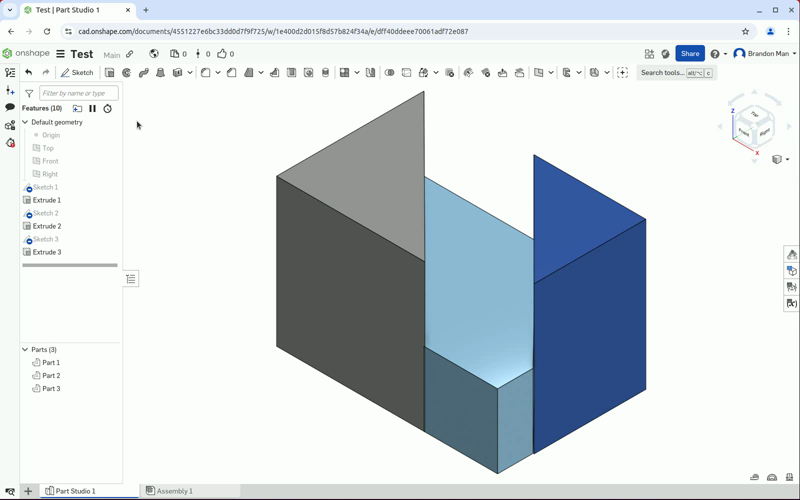
mouse_move(73, 189)
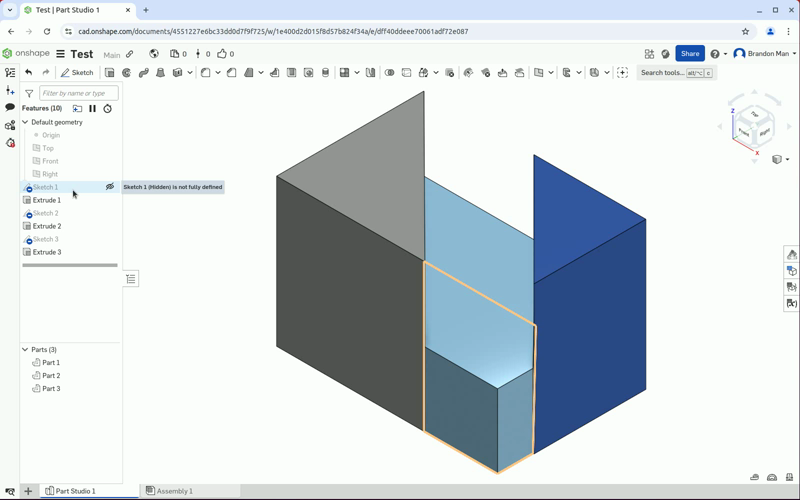
click(73, 189)